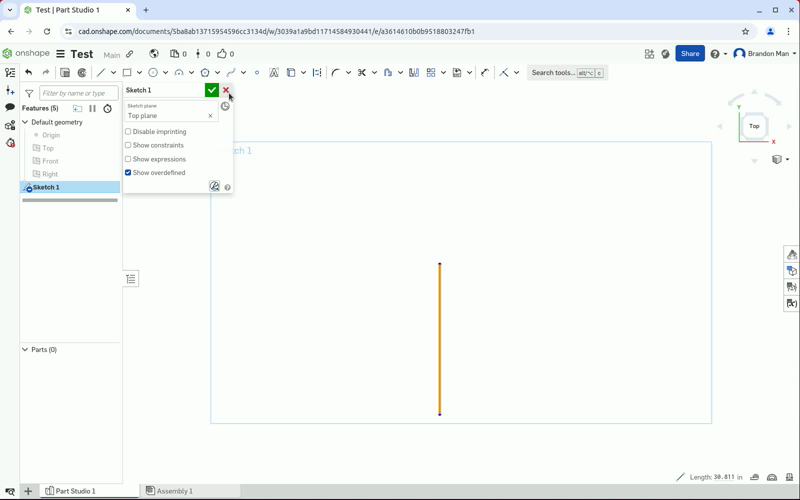
key(shift+h)
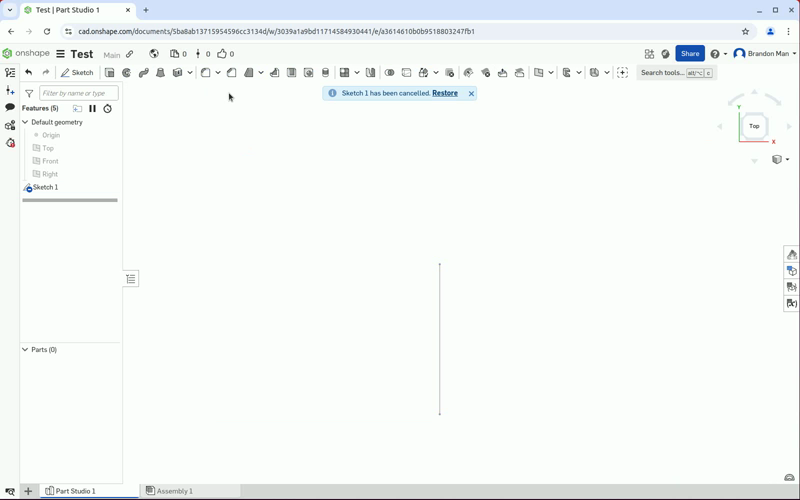
key(shift+s)
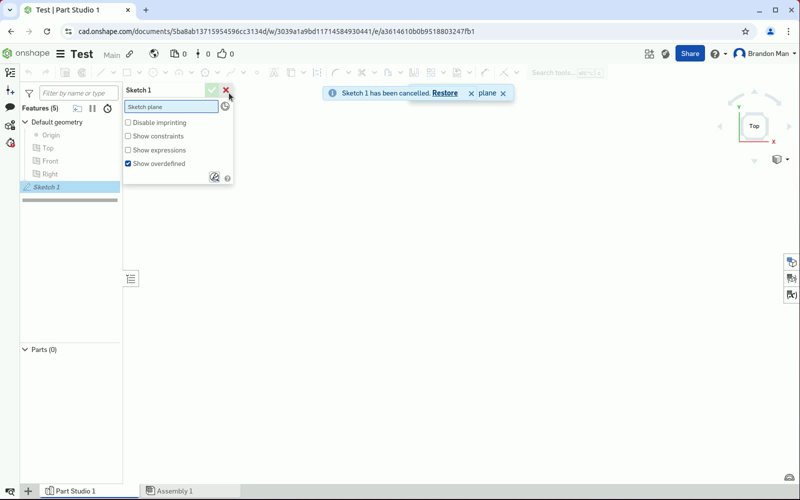
mouse_move(73, 150)
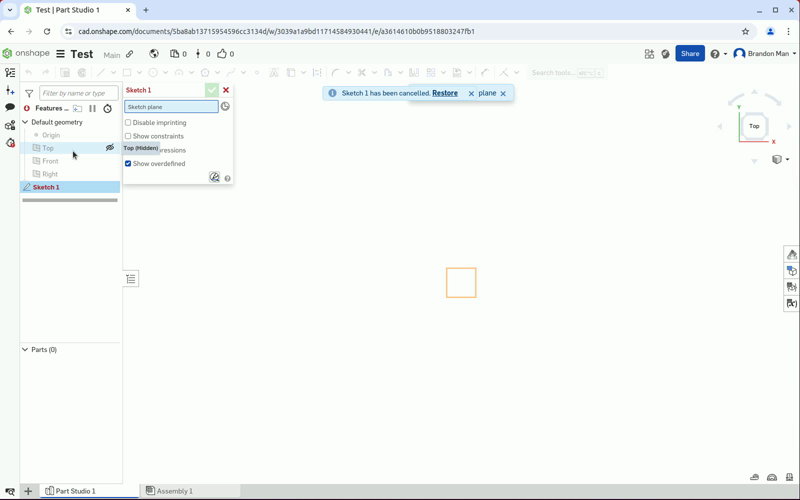
click(73, 150)
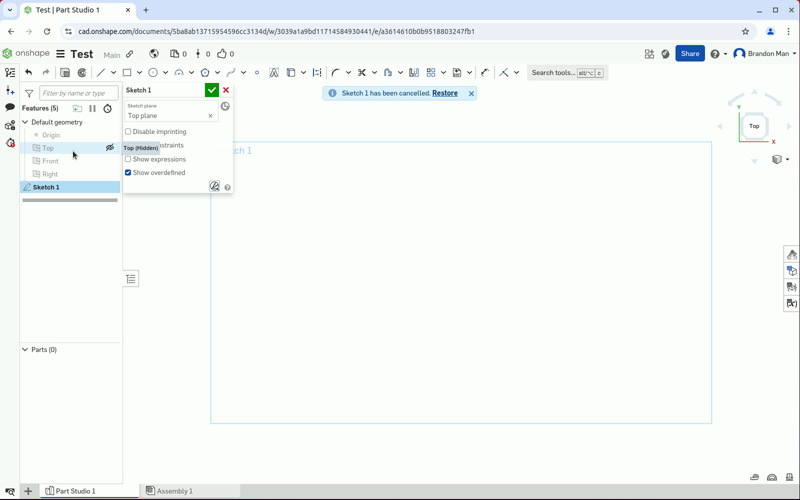
mouse_move(73, 352)
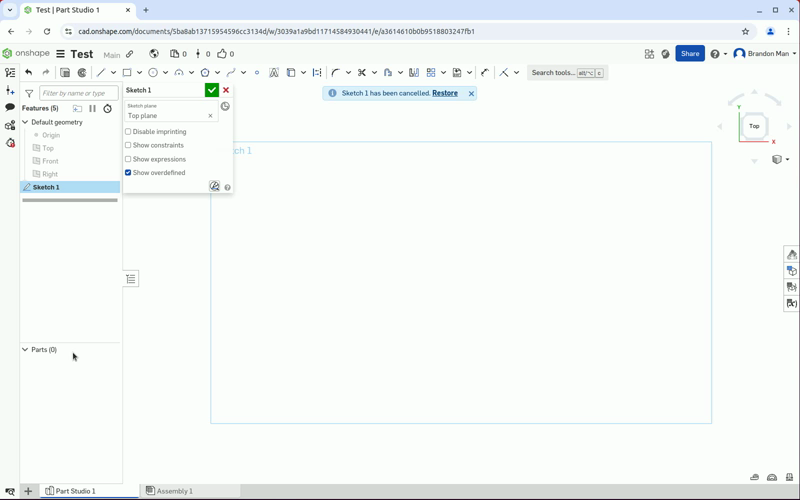
key(y)
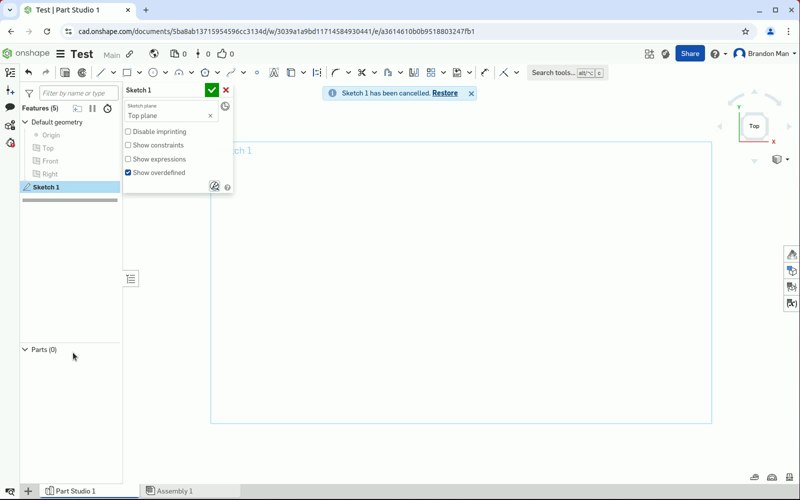
key(l)
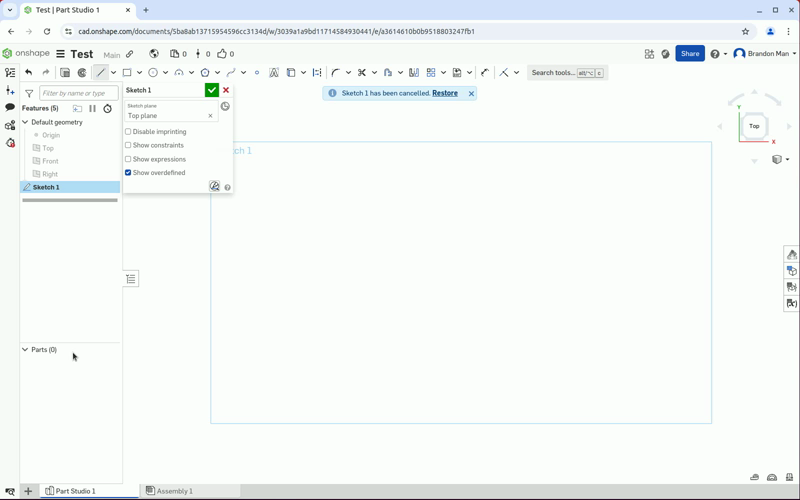
key_down(shift)
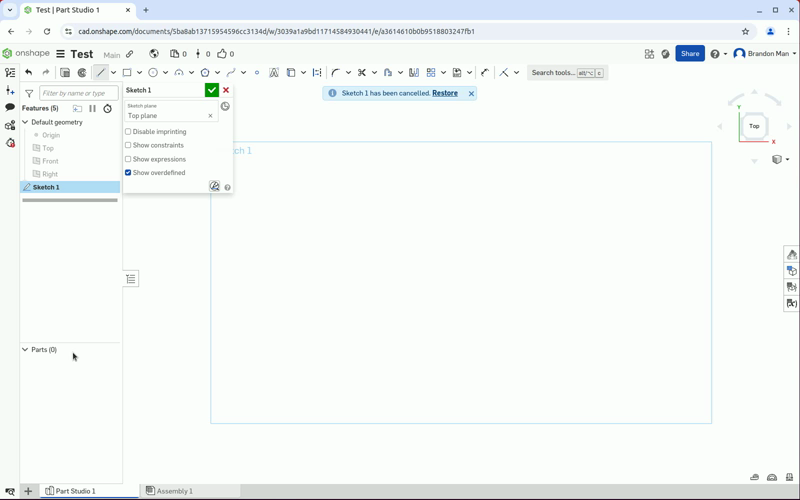
mouse_move(460, 282)
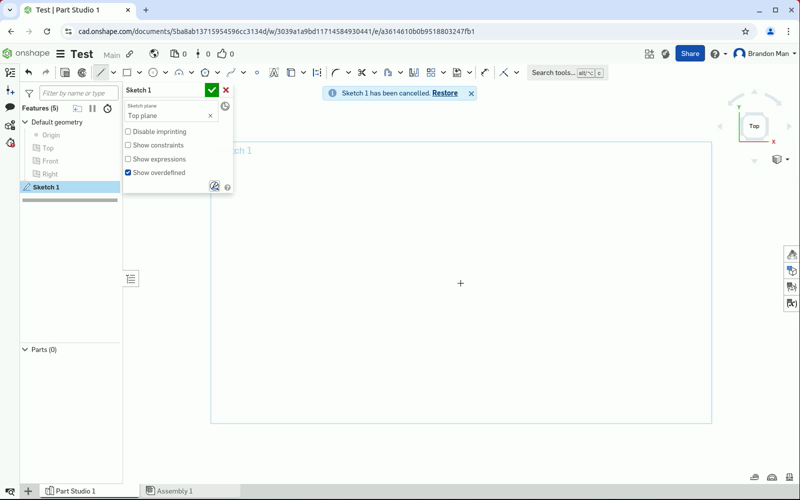
click(460, 282)
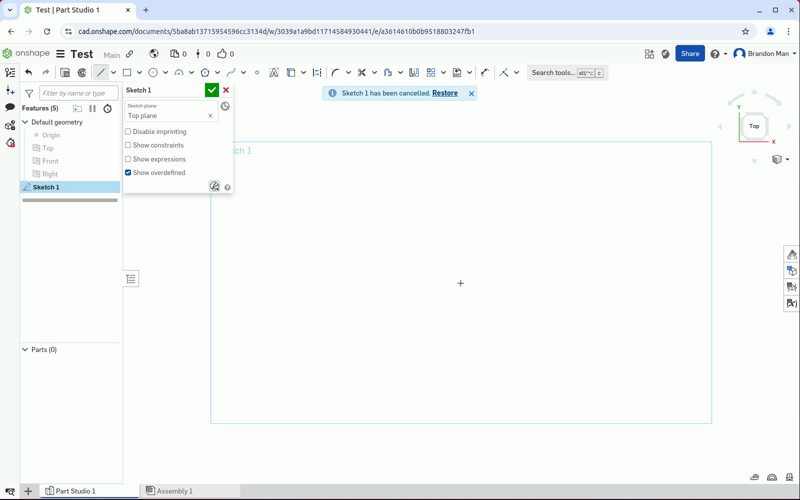
key_up(shift)
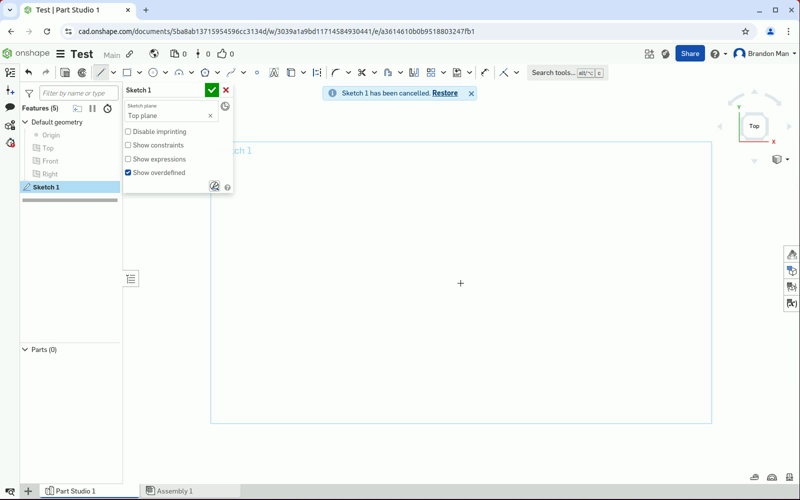
key_down(shift)
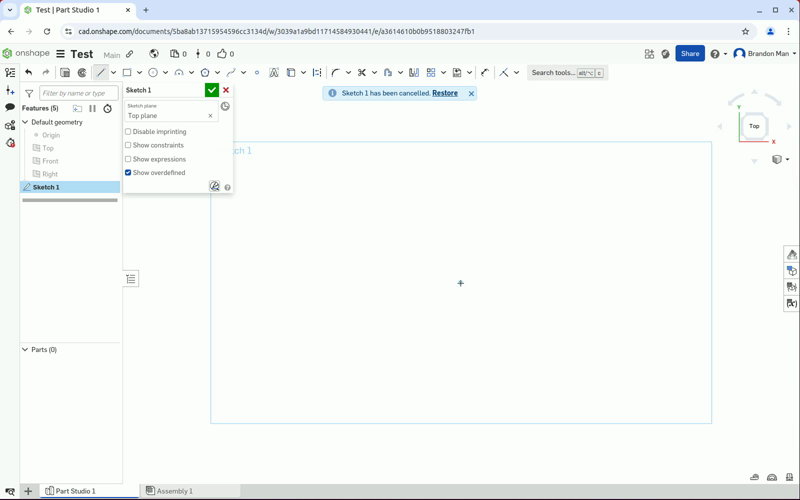
mouse_move(573, 339)
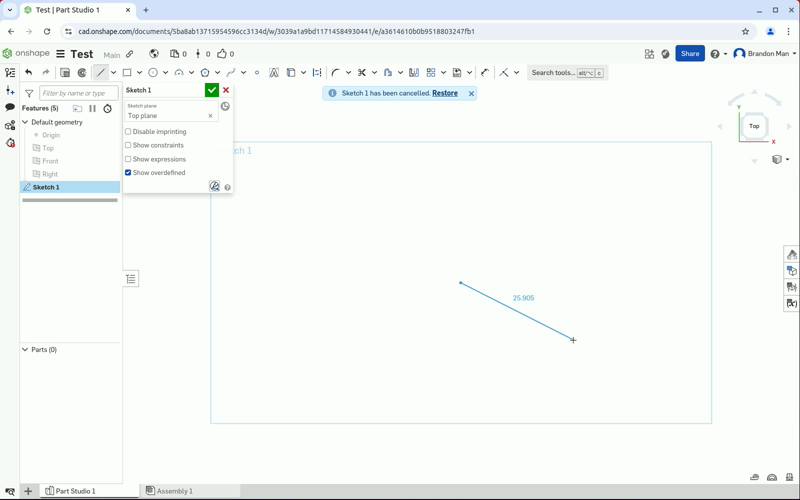
click(573, 339)
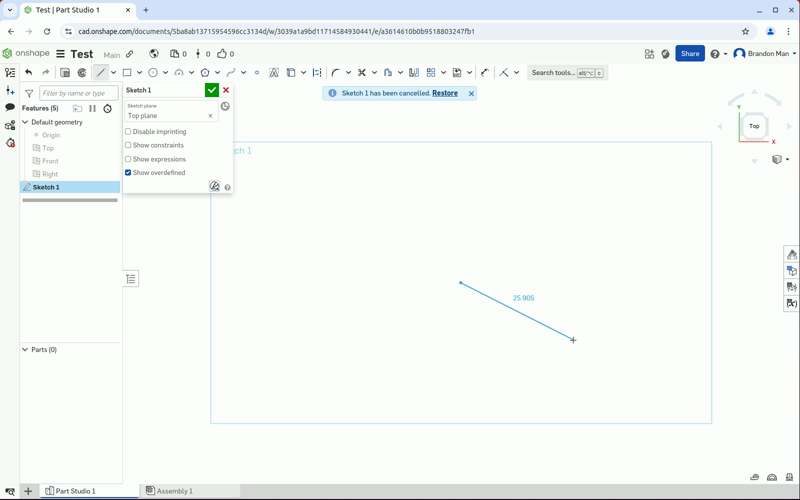
key_up(shift)
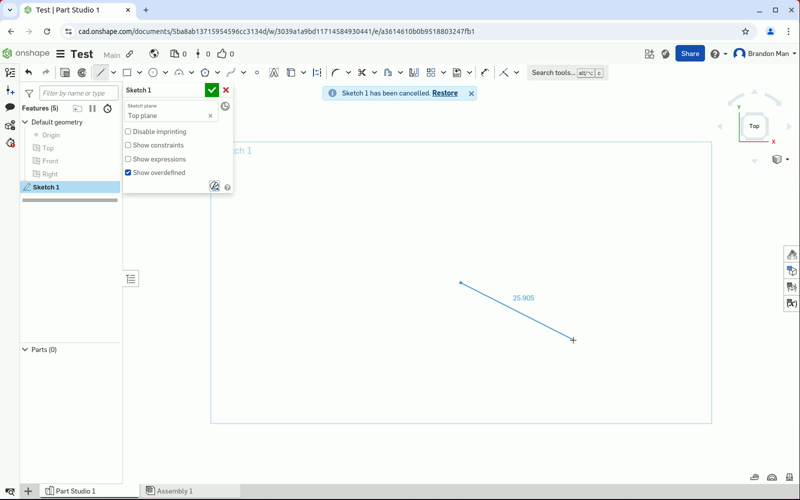
key_down(shift)
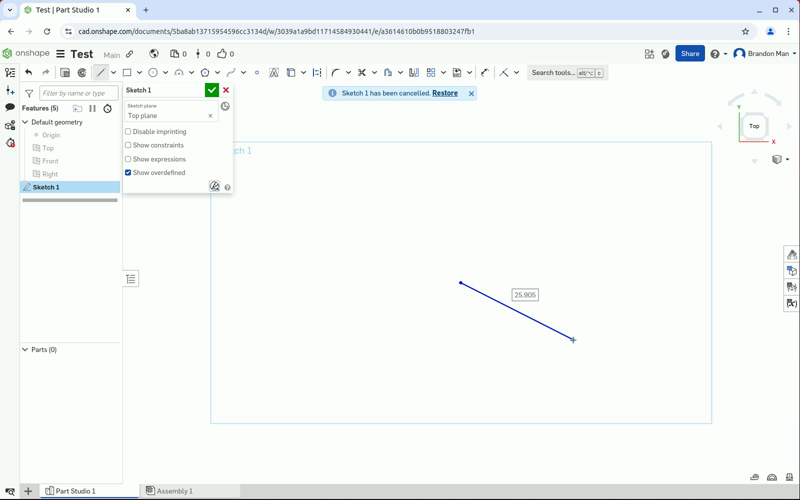
mouse_move(573, 226)
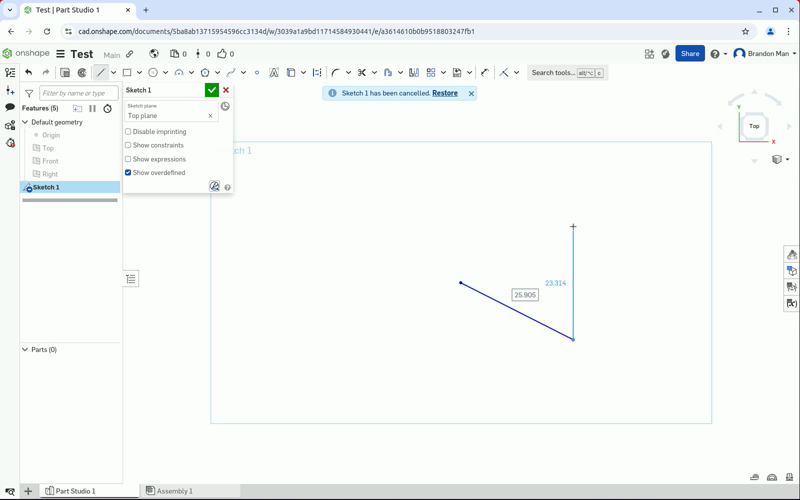
click(573, 226)
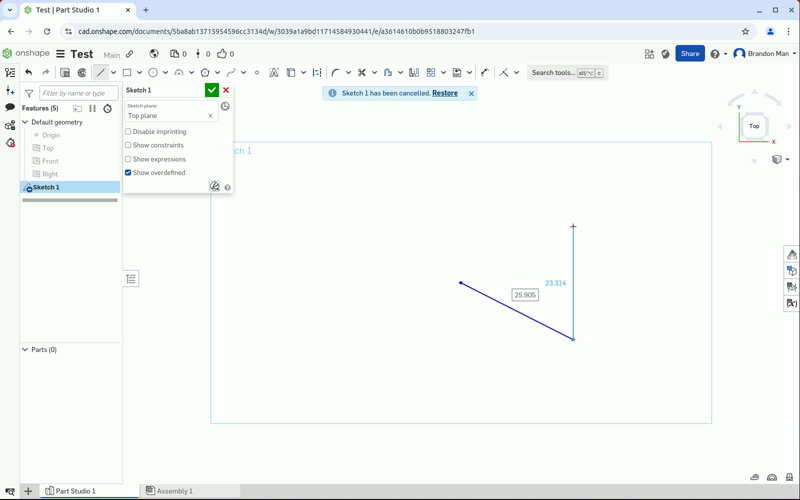
key_up(shift)
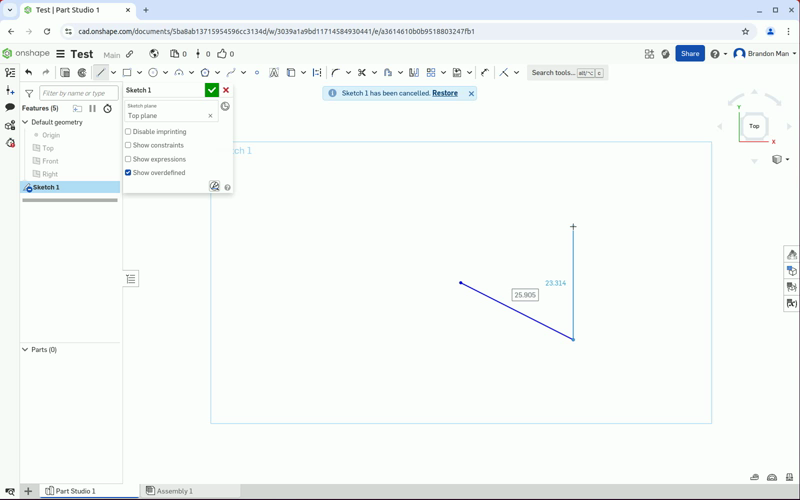
key_down(shift)
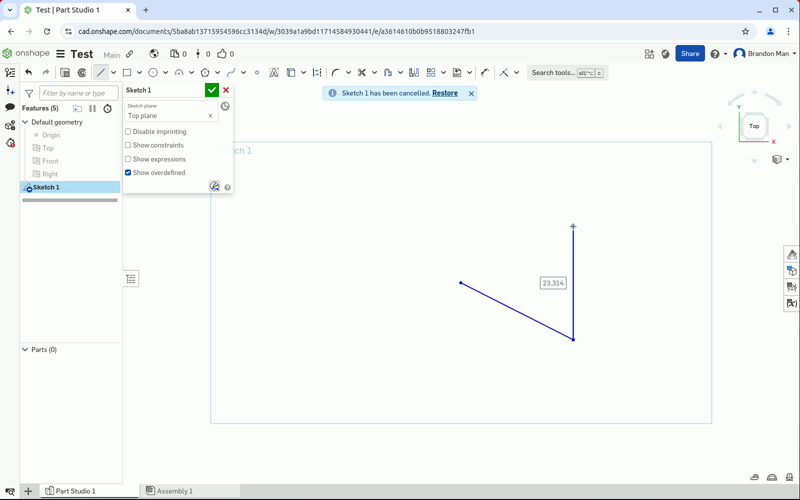
mouse_move(460, 226)
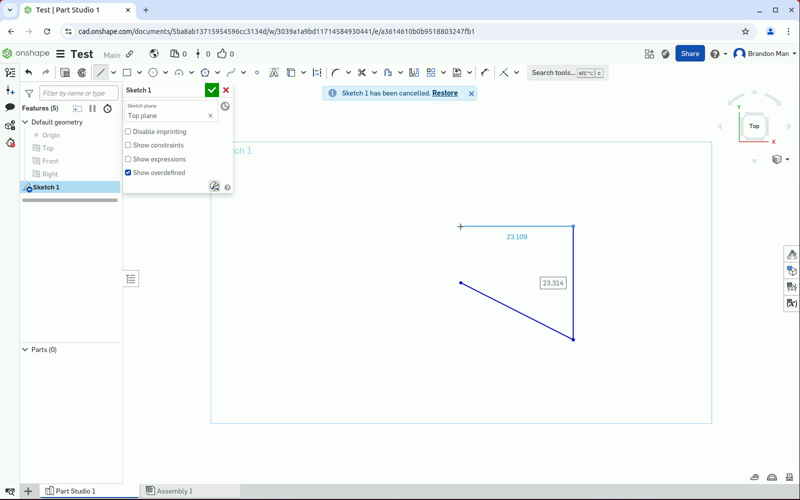
click(460, 226)
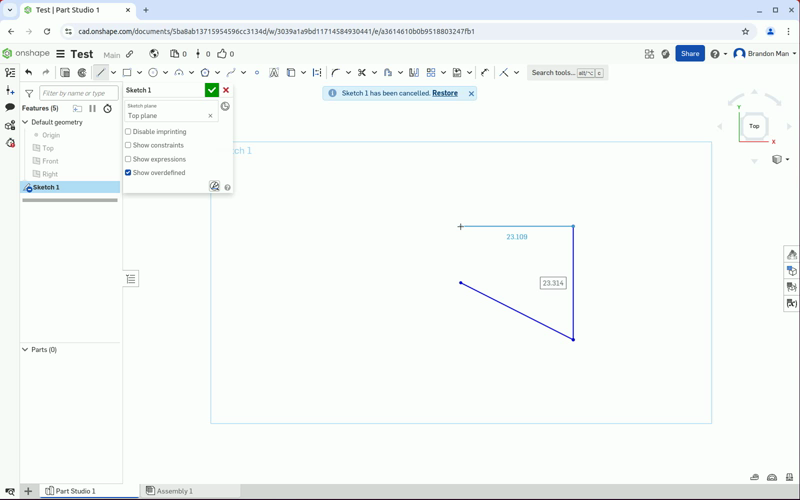
key_up(shift)
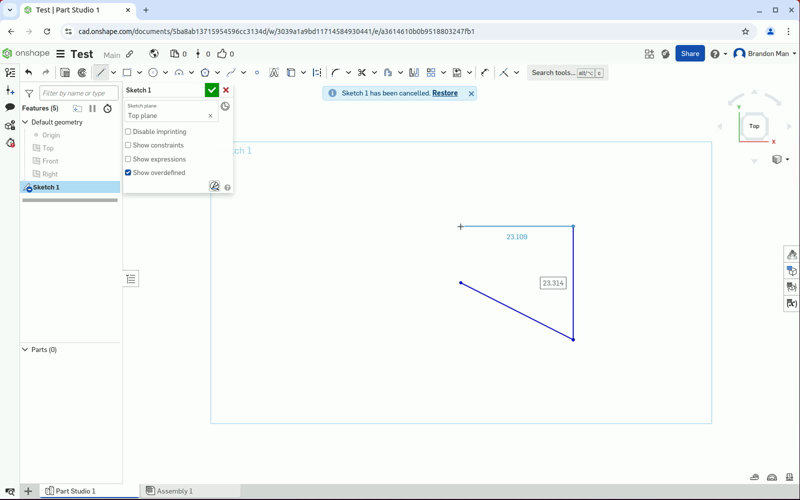
mouse_move(490, 226)
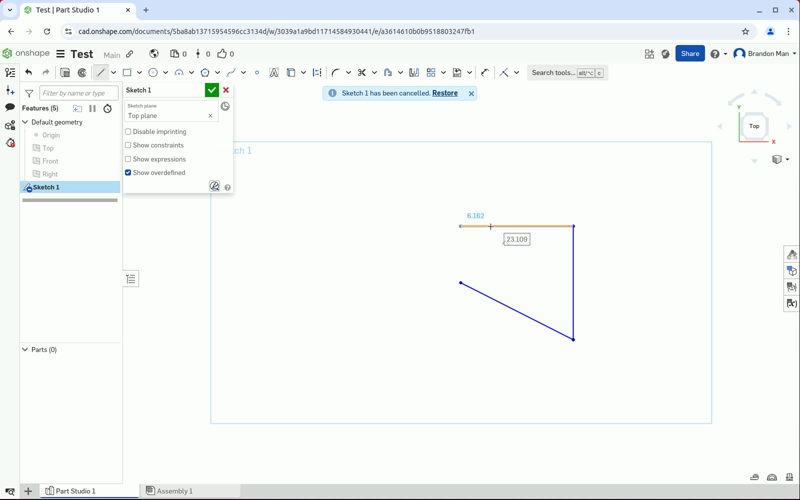
key_down(shift)
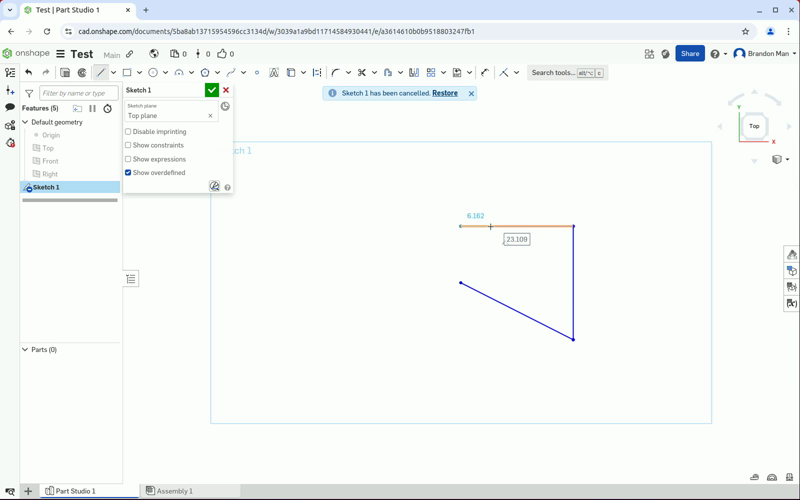
mouse_move(460, 282)
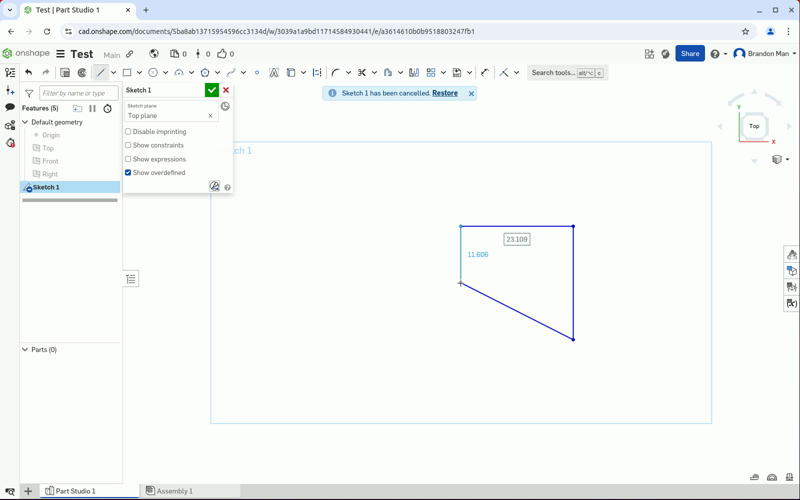
key_up(shift)
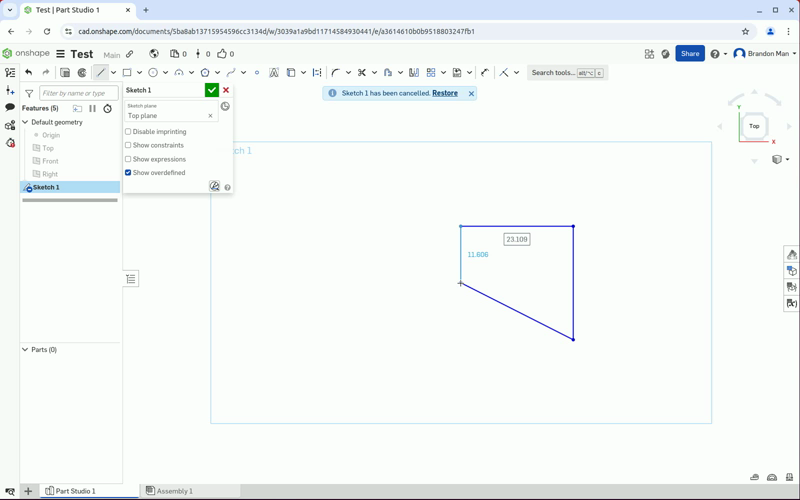
click(460, 282)
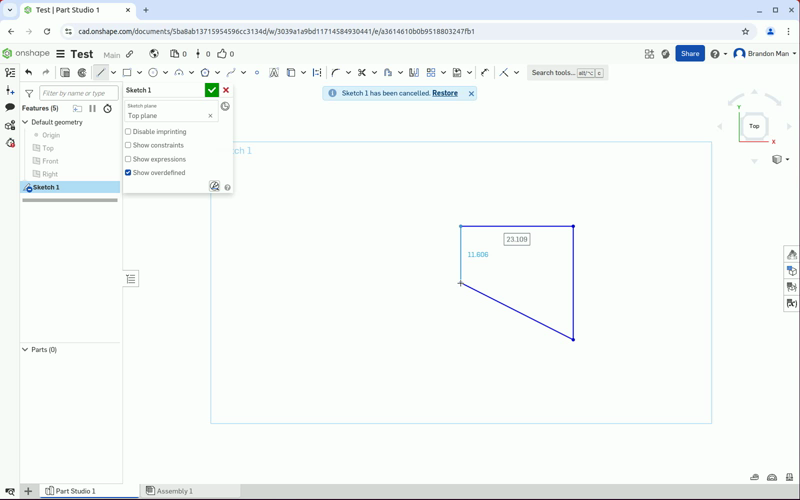
key(esc)
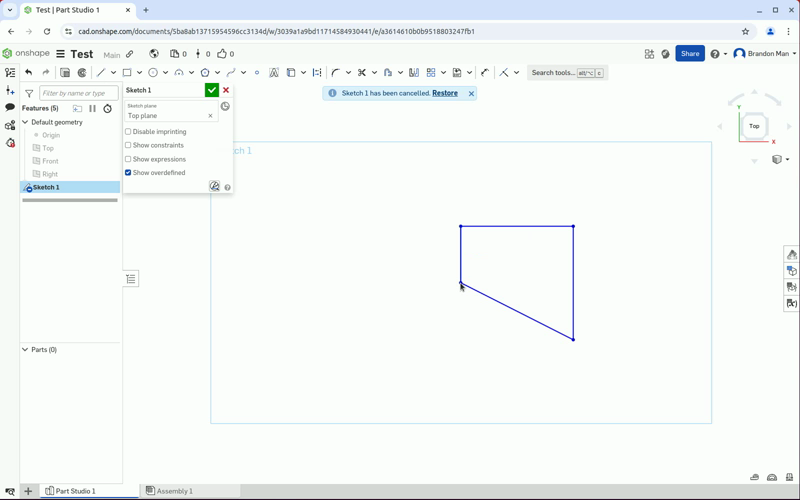
mouse_move(477, 270)
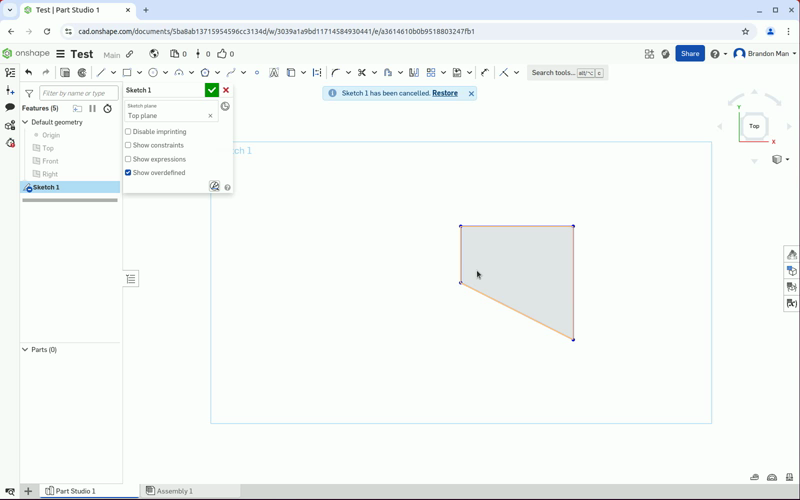
click(477, 270)
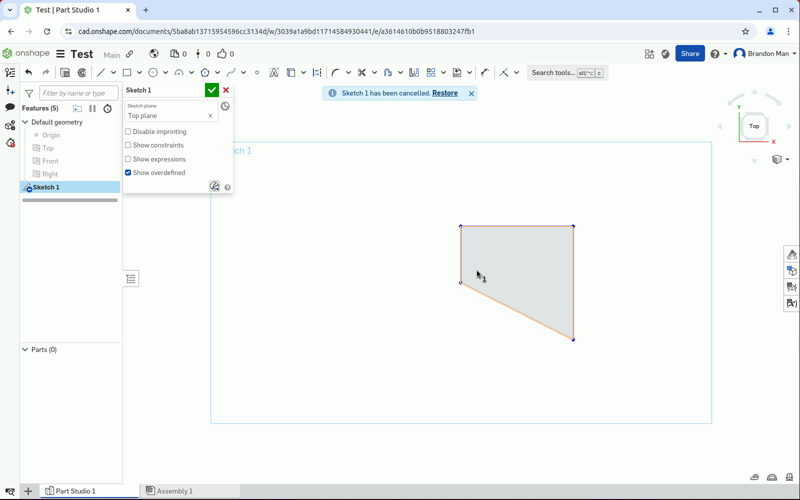
mouse_move(73, 352)
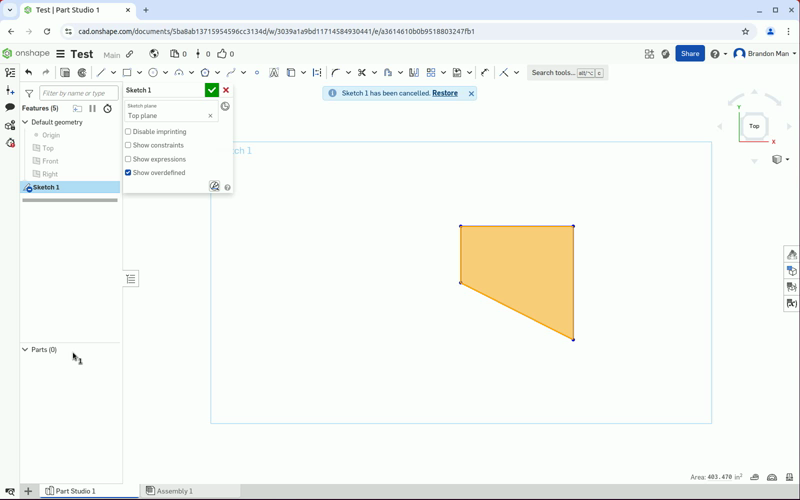
key(shift+y)
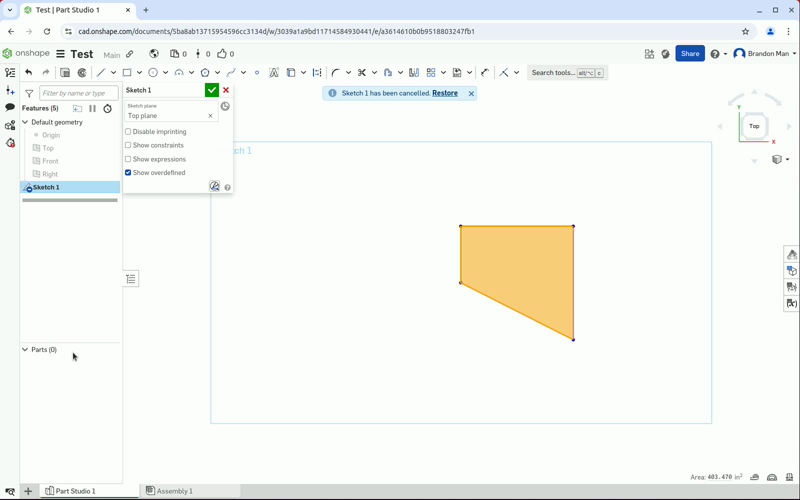
key(shift+e)
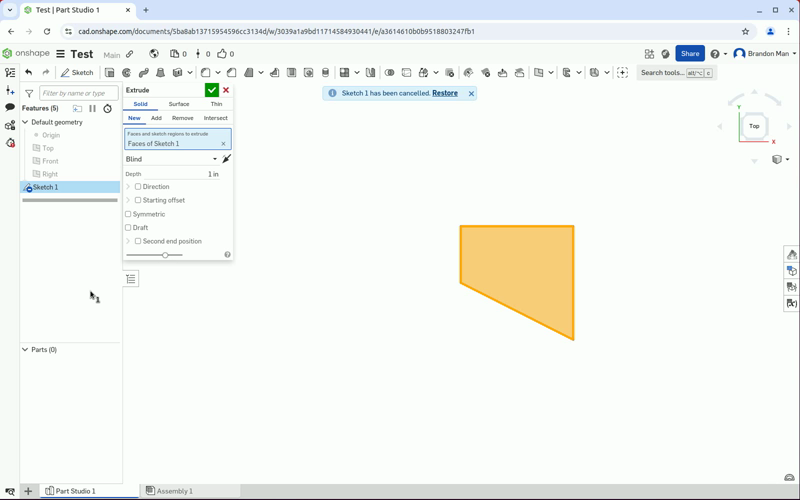
mouse_move(143, 106)
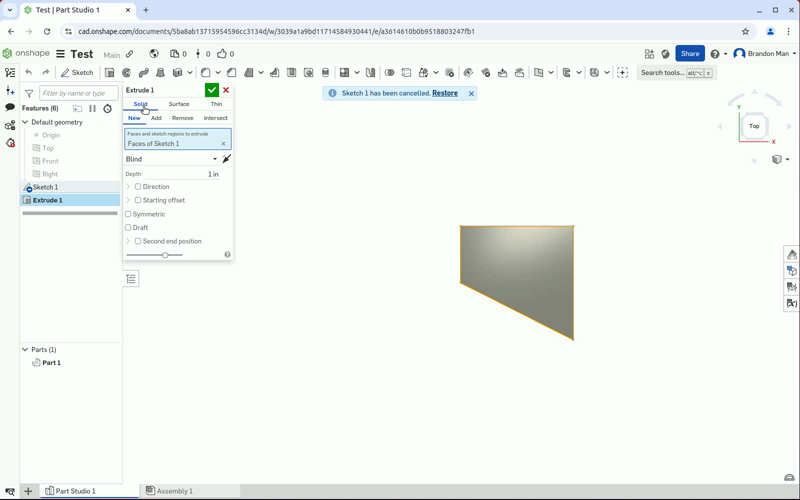
click(143, 106)
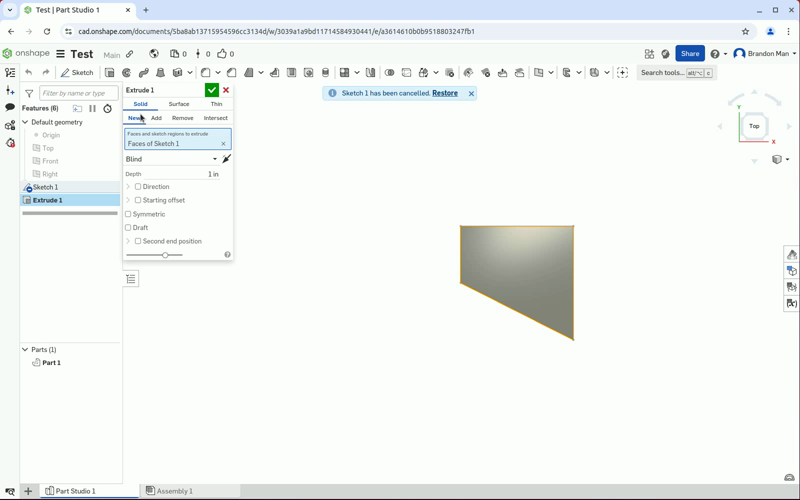
mouse_move(137, 120)
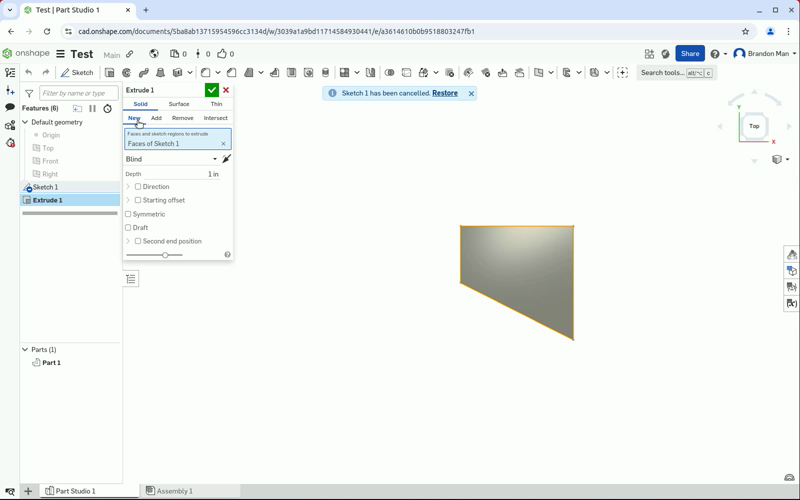
click(137, 120)
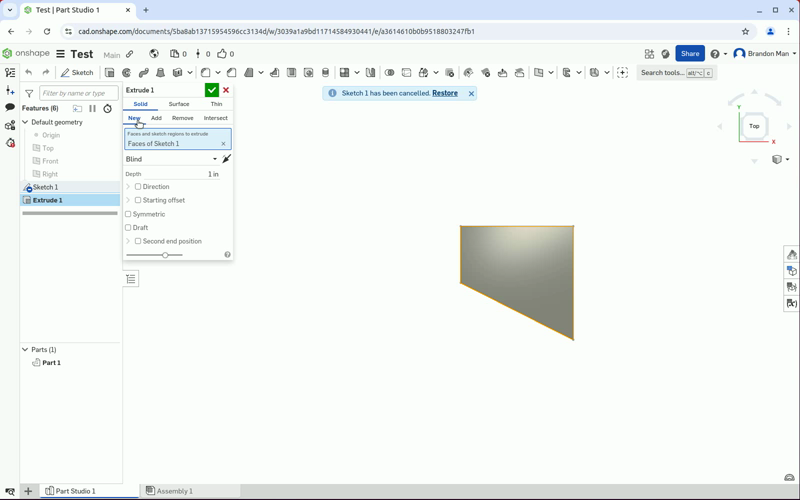
key(tab, 4)
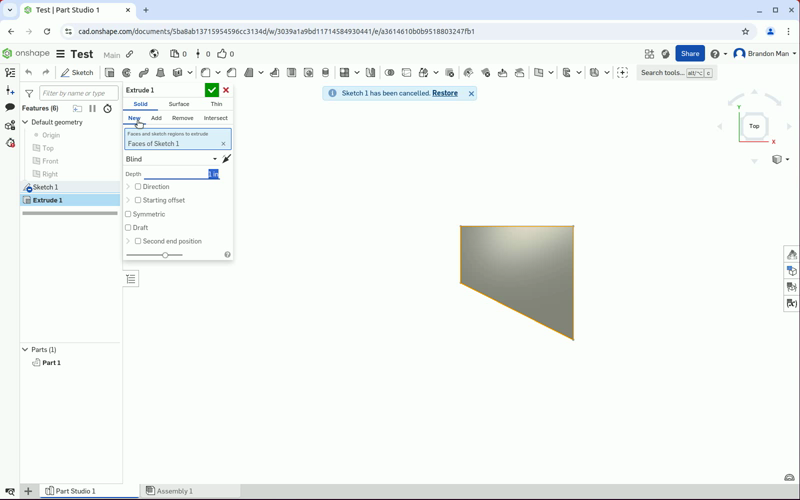
text(5.777)
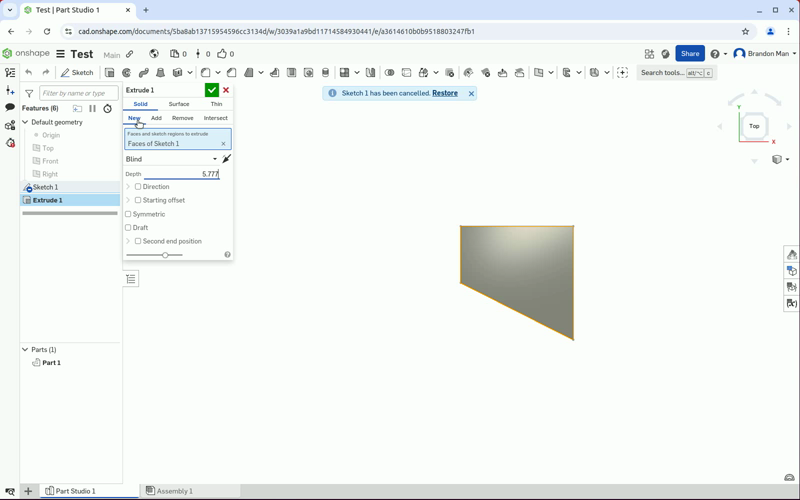
key(enter)
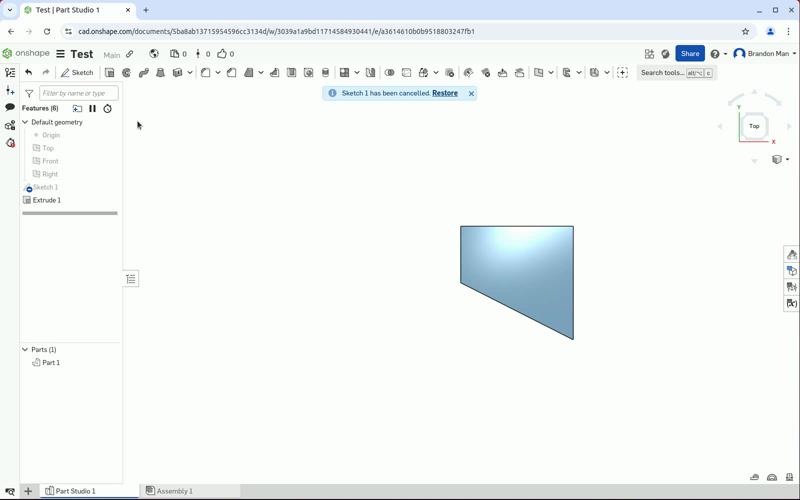
key(shift+h)
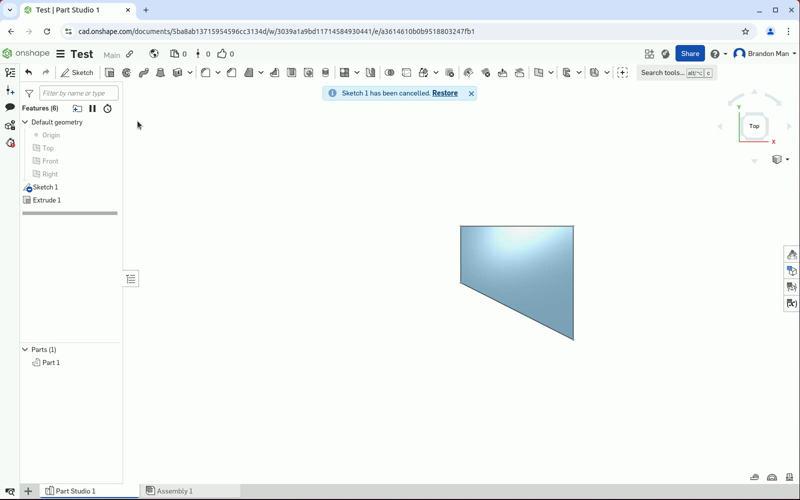
key(shift+h)
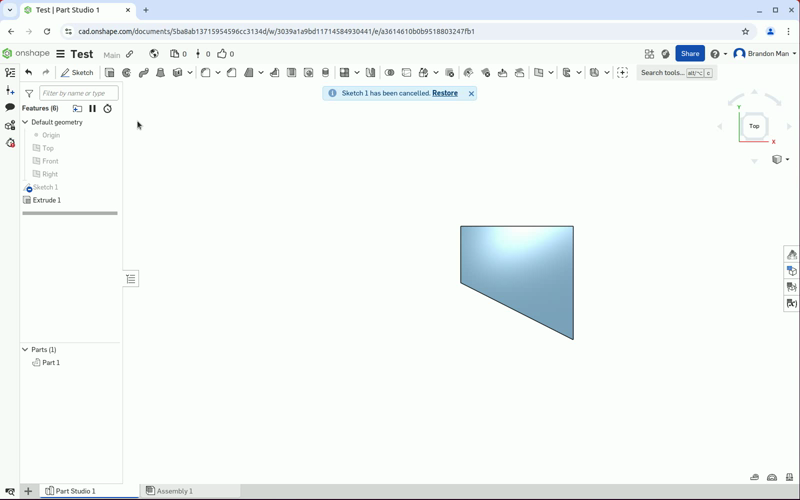
mouse_move(73, 189)
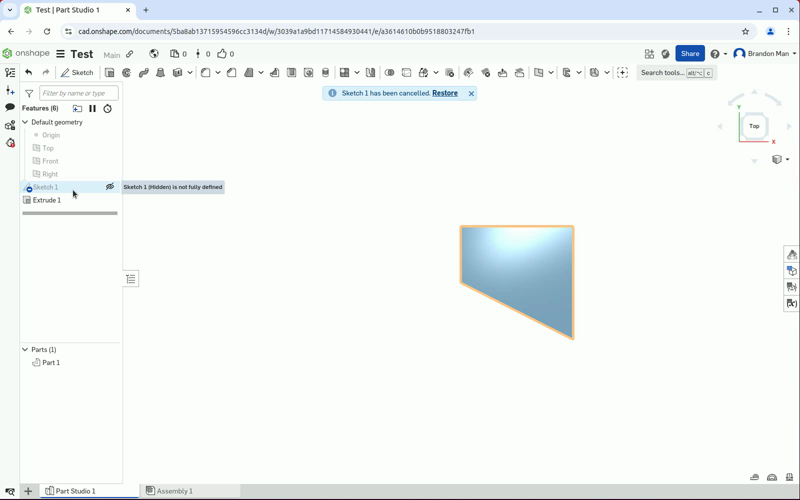
click(73, 189)
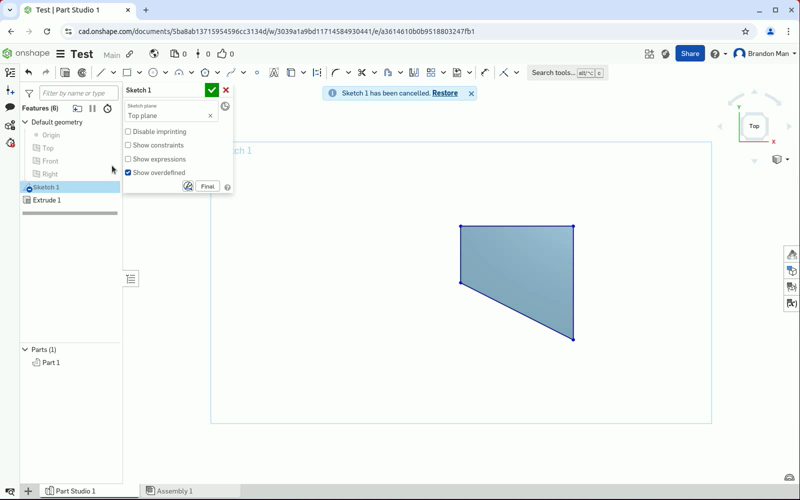
mouse_move(229, 92)
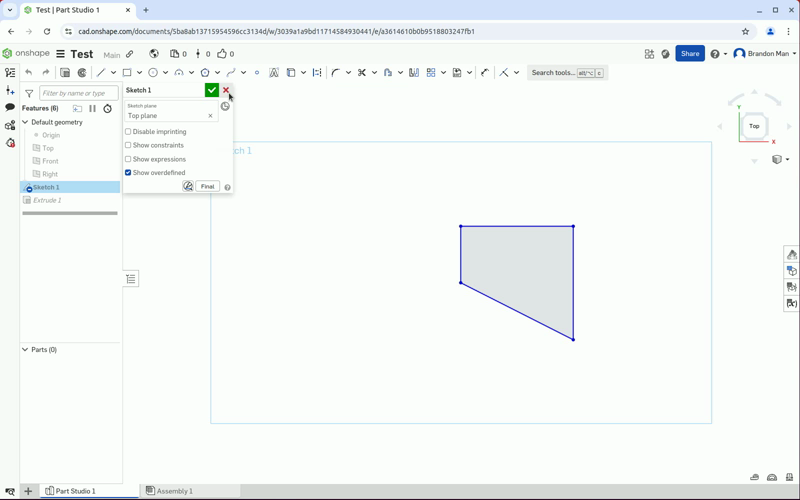
click(229, 92)
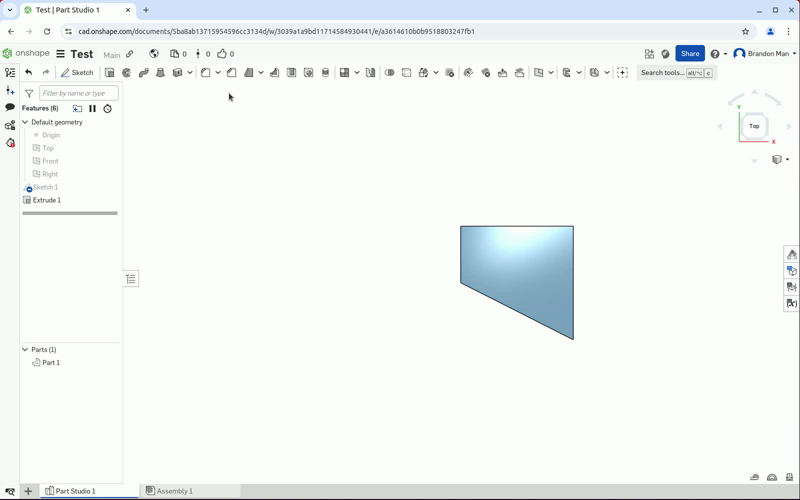
mouse_move(541, 75)
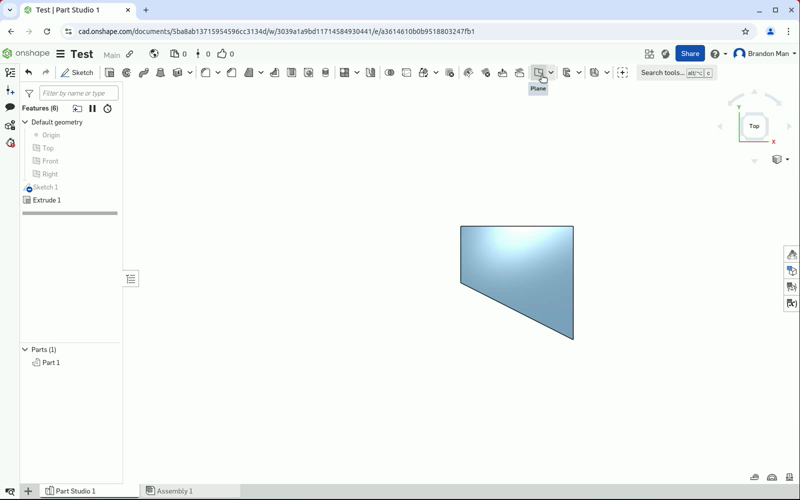
click(541, 75)
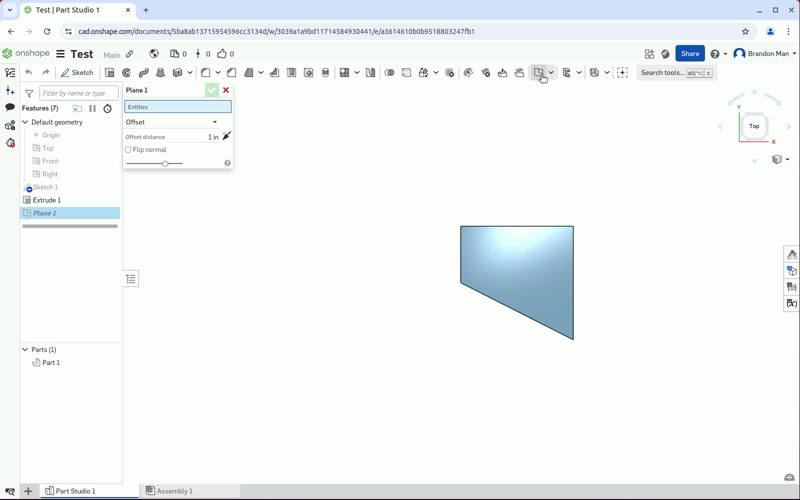
mouse_move(73, 150)
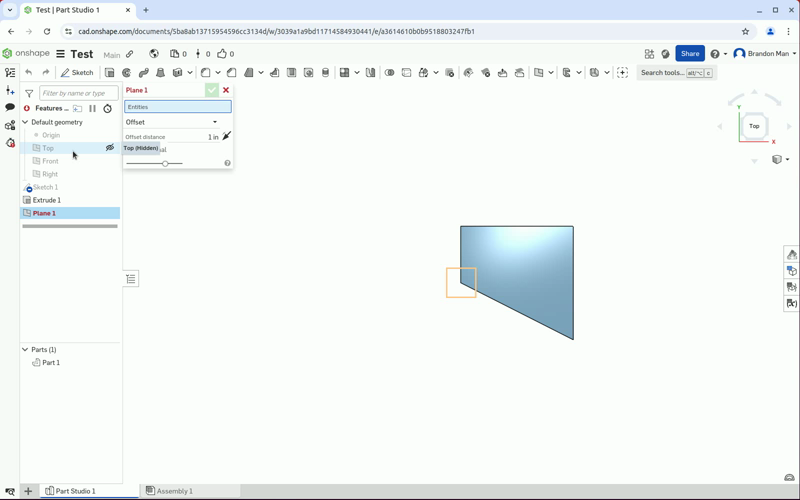
click(73, 150)
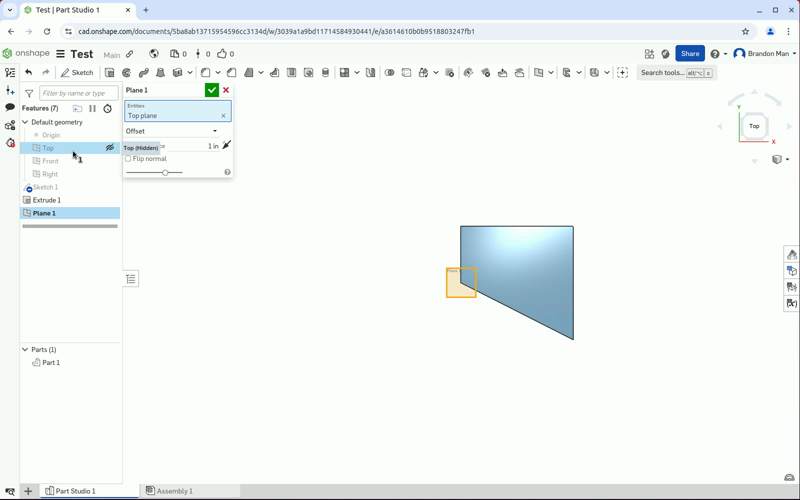
key(tab, 2)
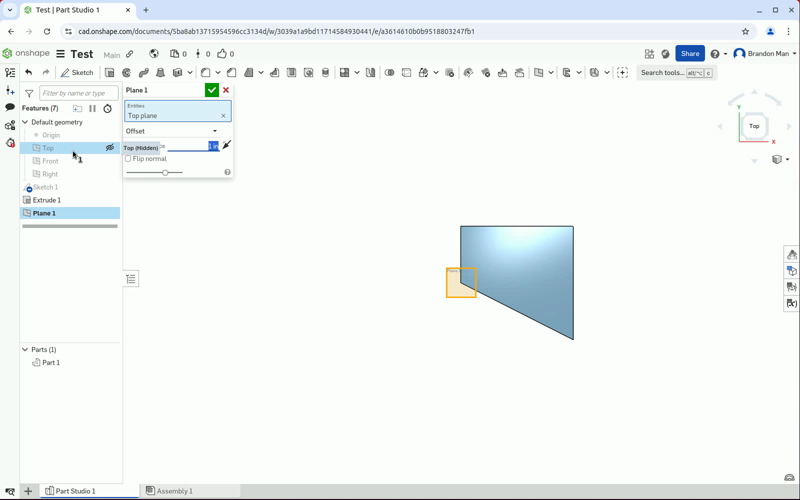
text(5.792)
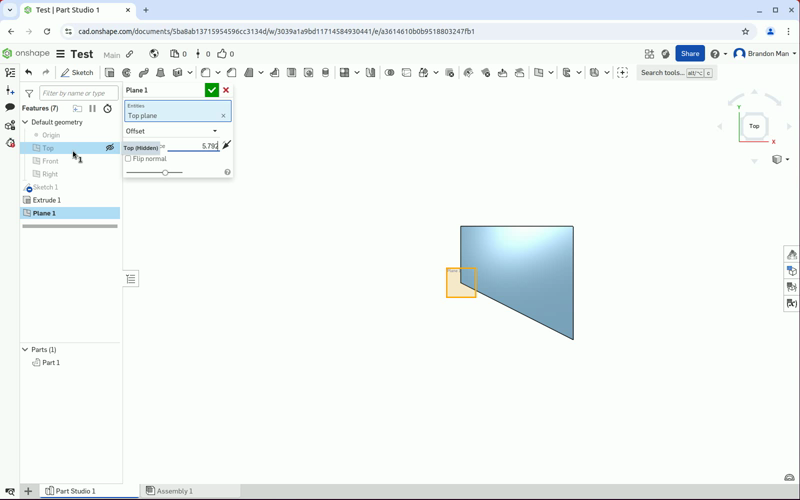
key(enter, 2)
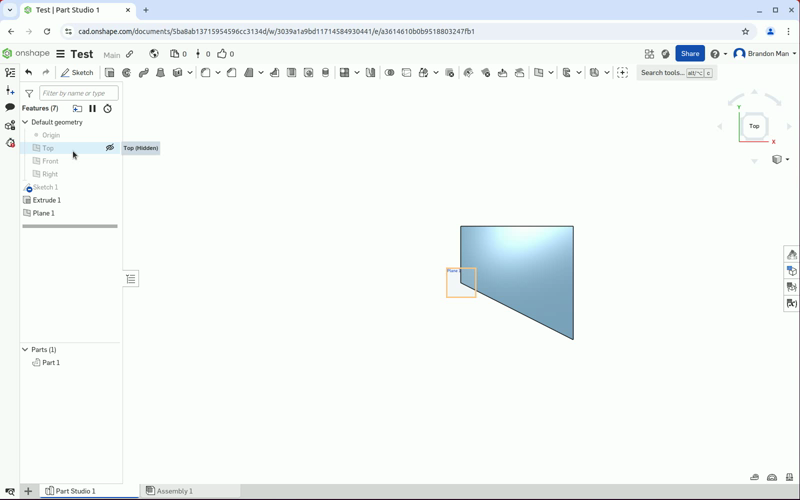
key(shift+s)
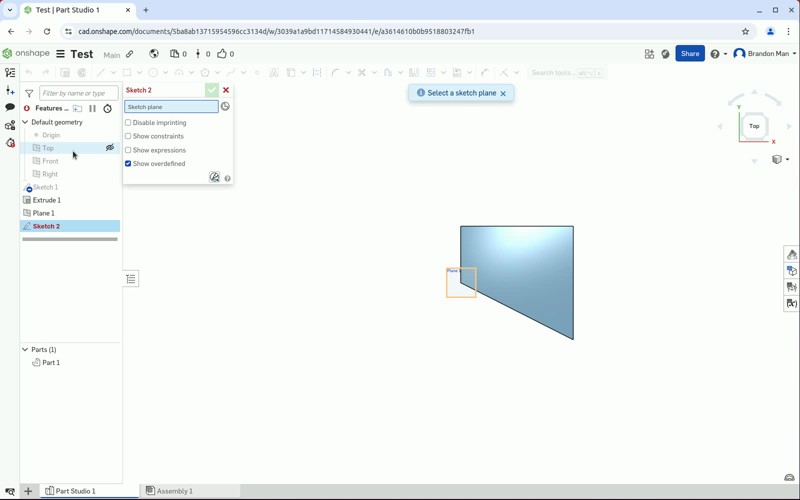
mouse_move(73, 215)
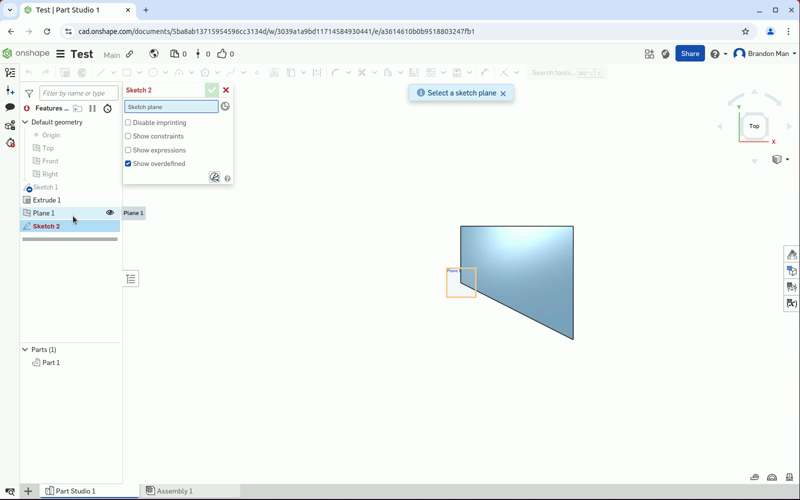
click(73, 215)
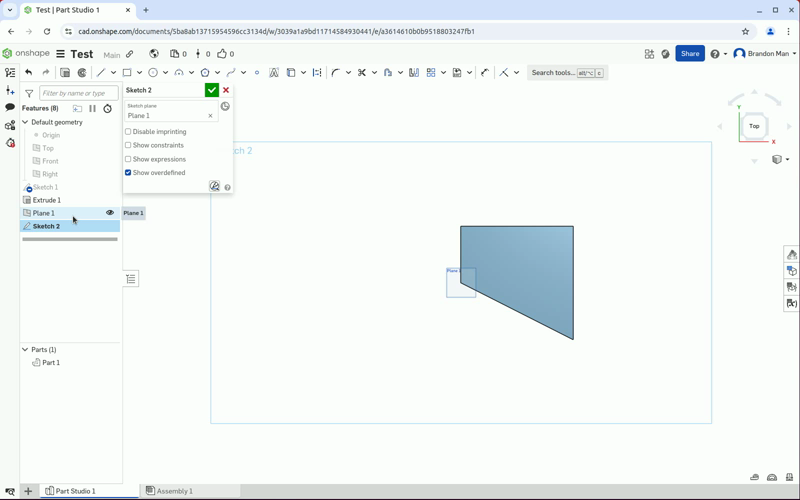
mouse_move(73, 352)
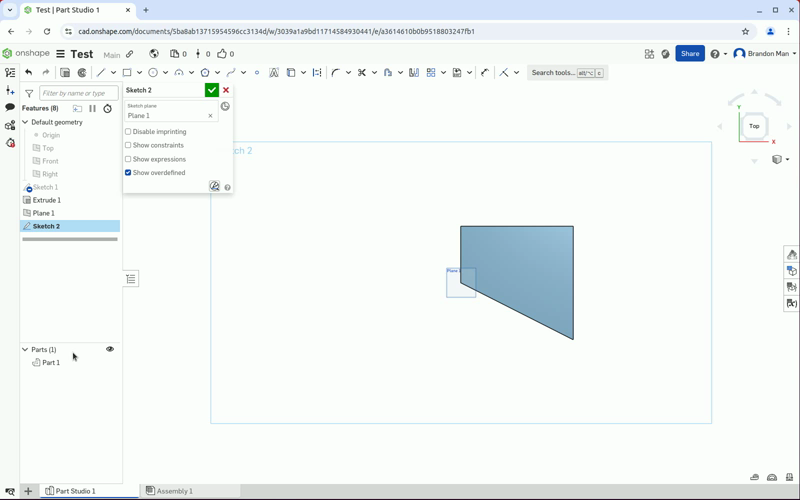
key(y)
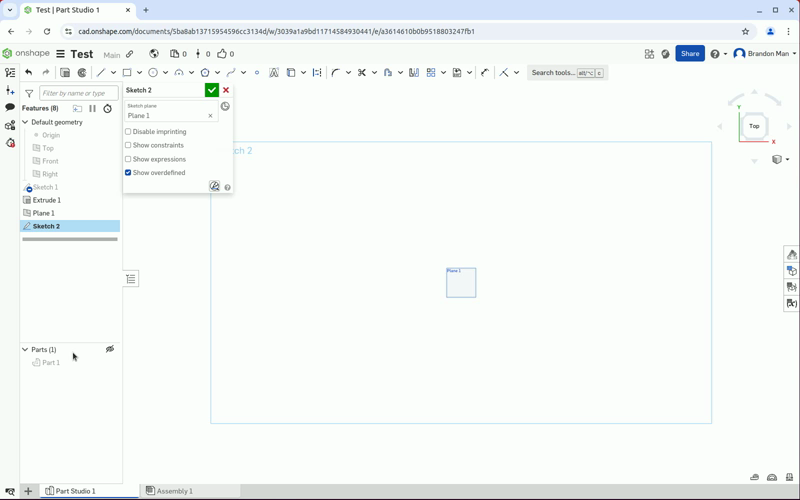
key(l)
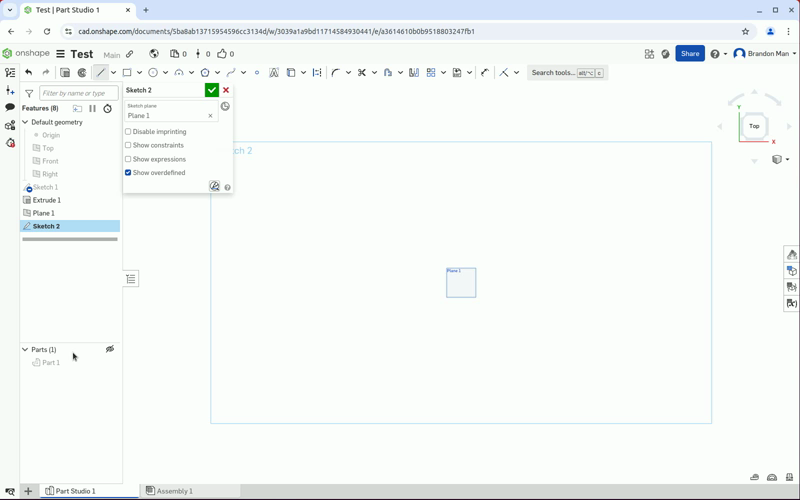
key_down(shift)
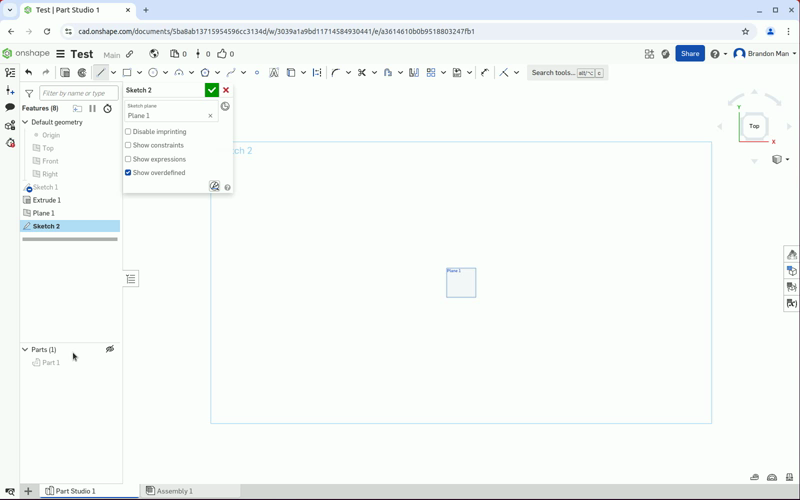
mouse_move(460, 282)
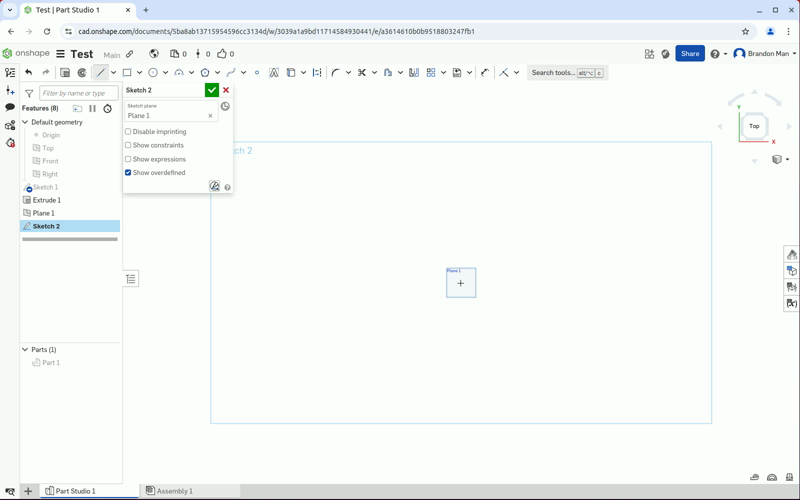
click(460, 282)
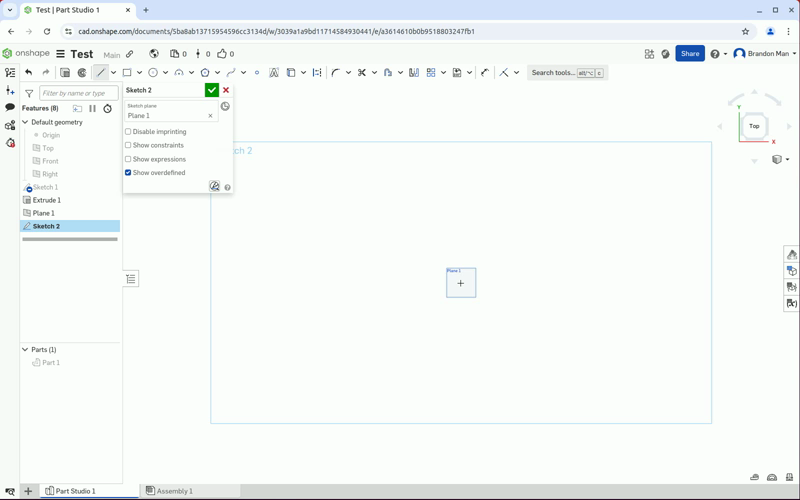
key_up(shift)
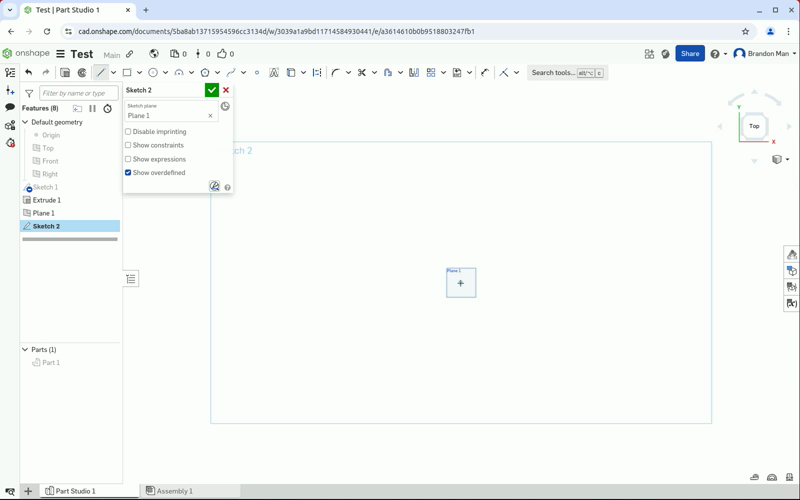
key_down(shift)
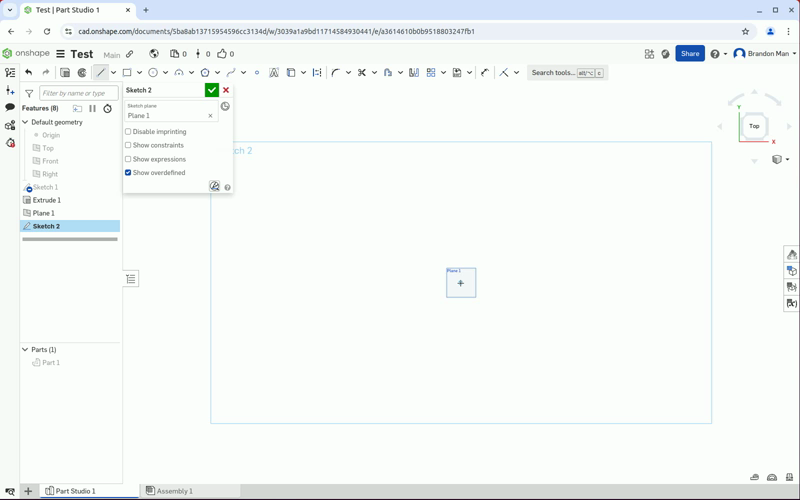
mouse_move(490, 282)
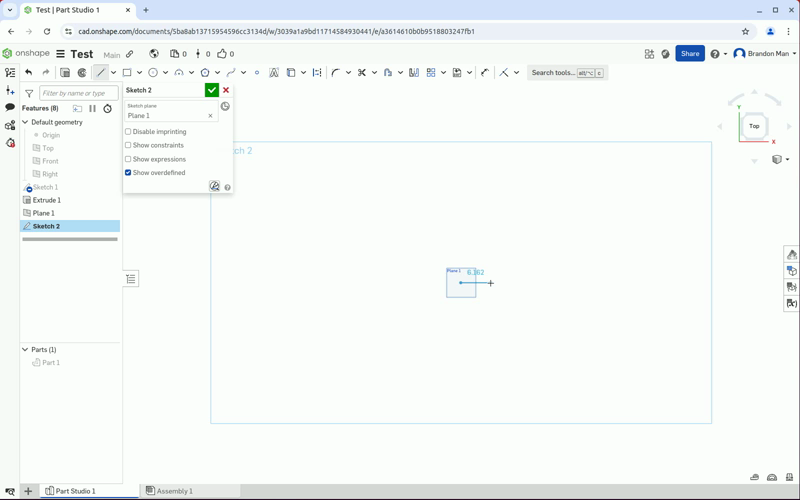
mouse_move(517, 282)
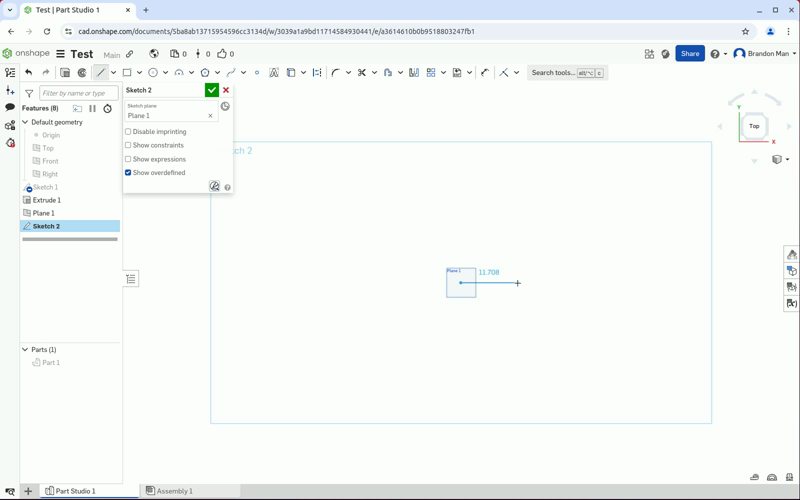
click(517, 282)
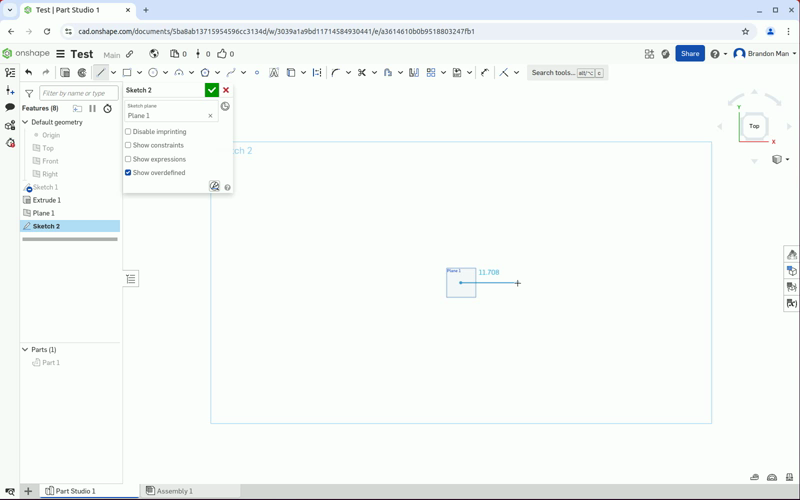
key_up(shift)
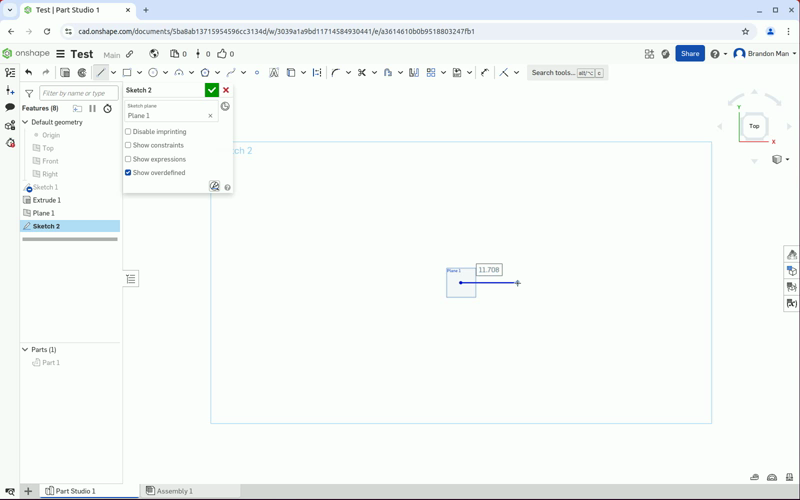
key_down(shift)
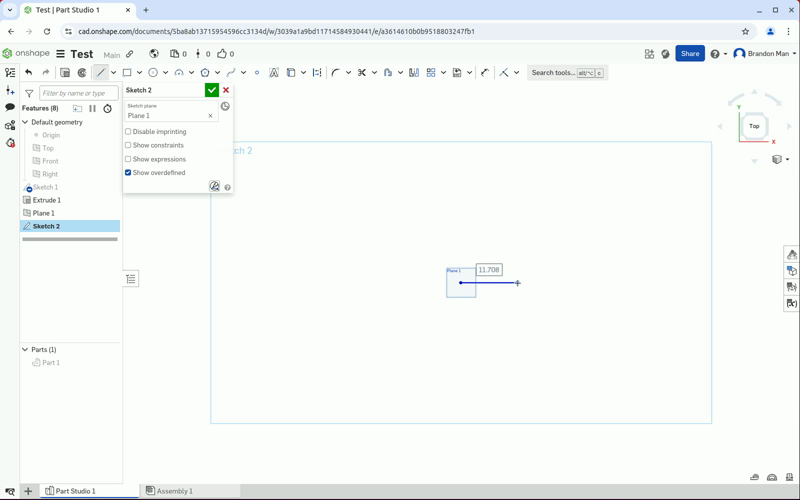
mouse_move(547, 282)
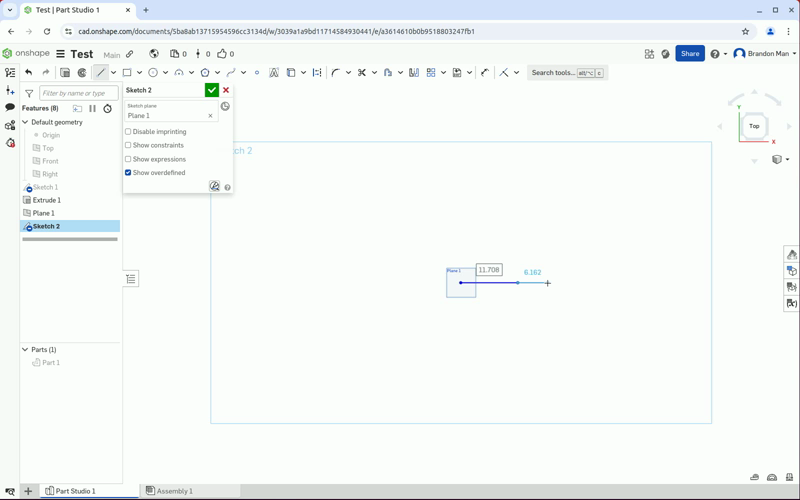
mouse_move(517, 226)
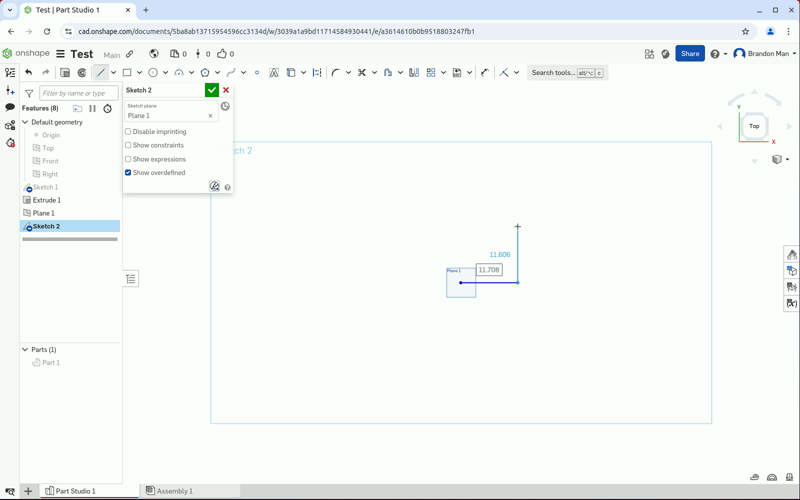
click(517, 226)
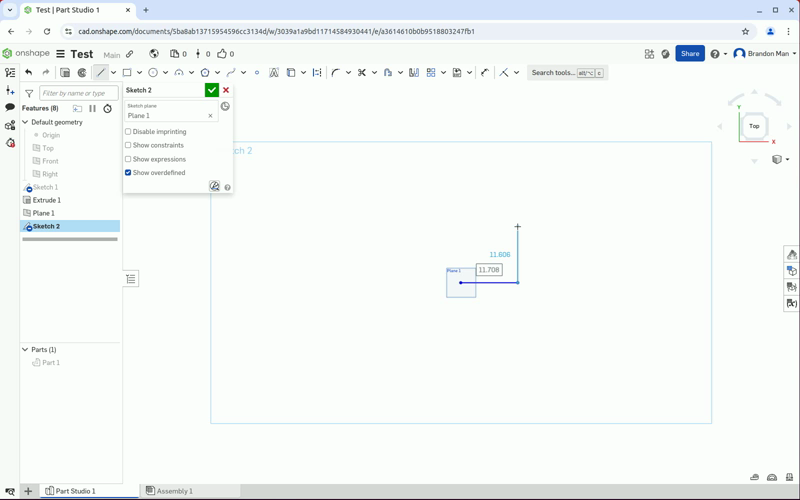
key_up(shift)
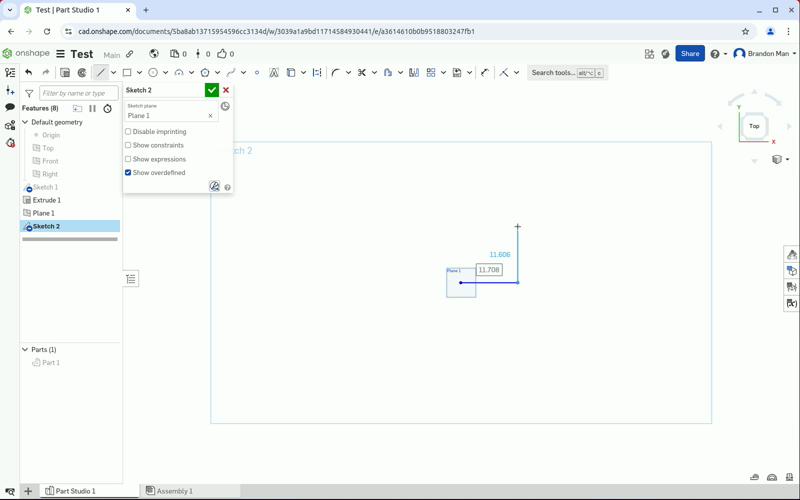
key_down(shift)
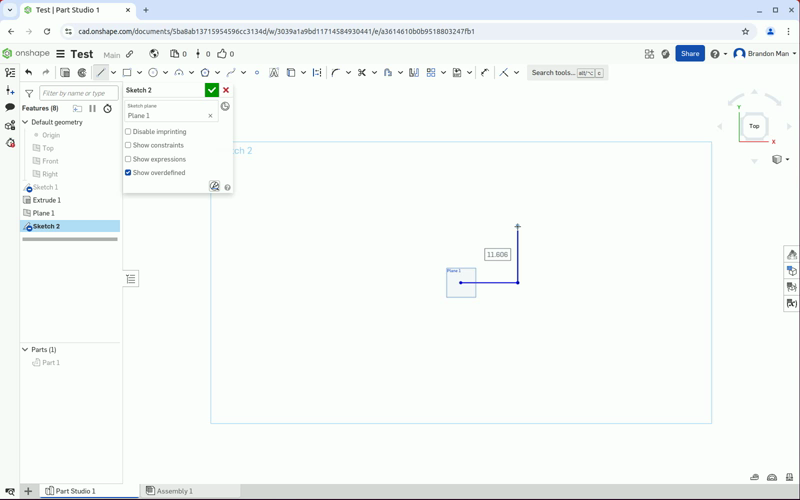
mouse_move(547, 226)
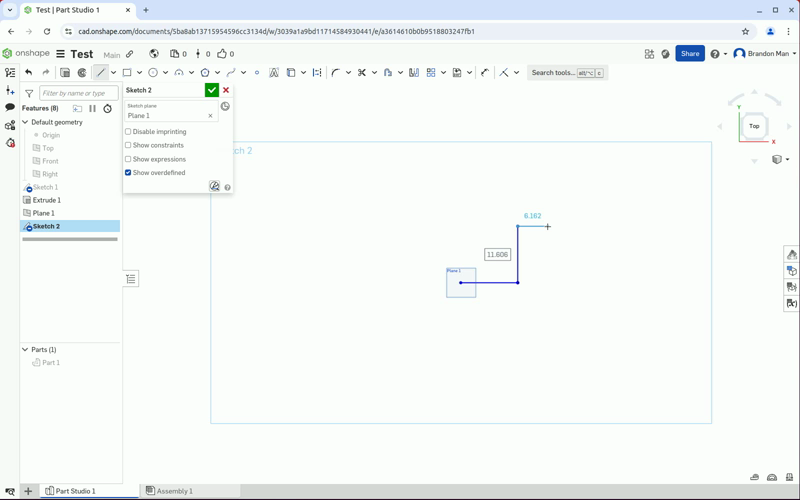
mouse_move(460, 226)
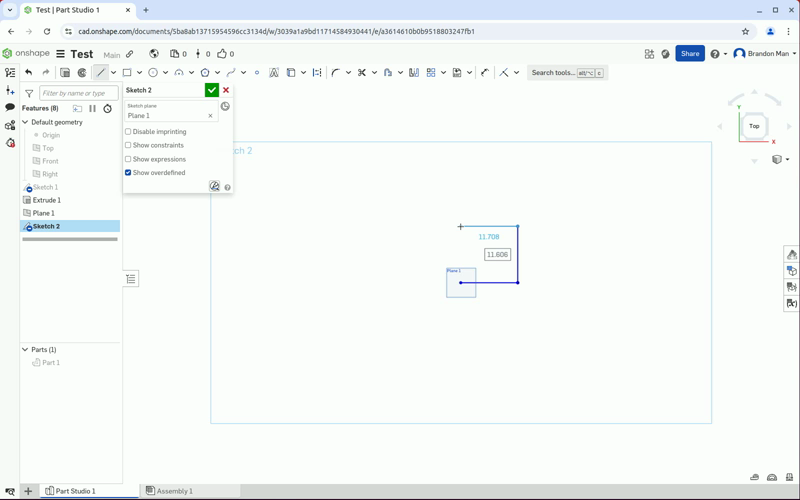
click(460, 226)
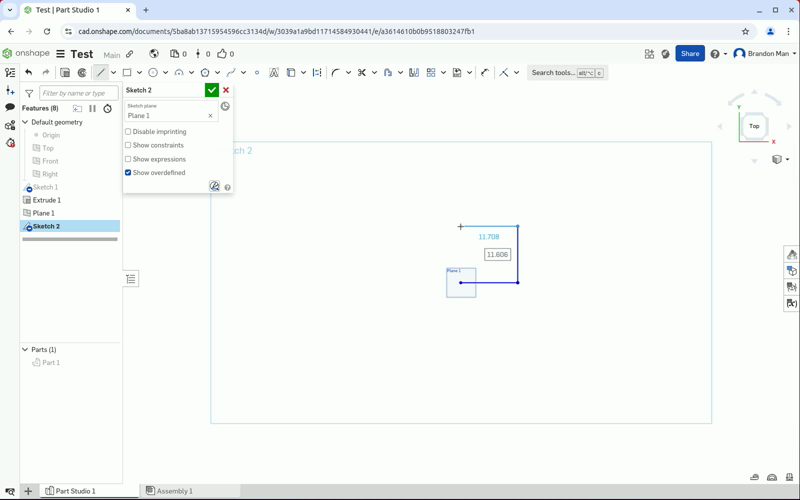
key_up(shift)
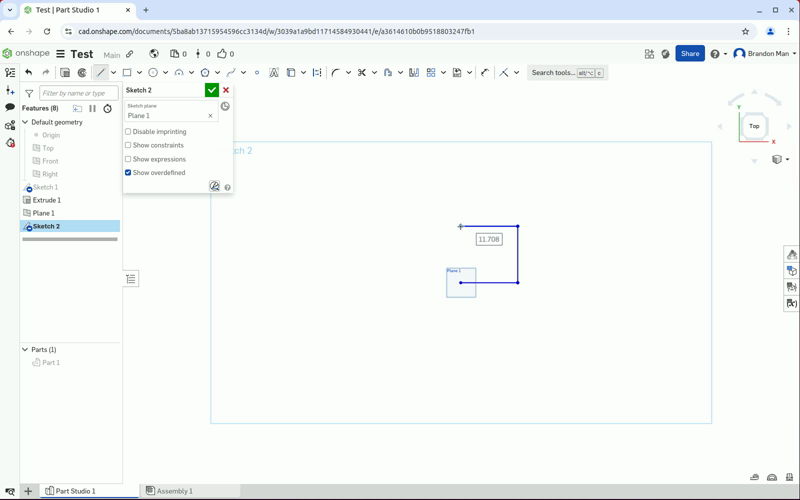
mouse_move(490, 226)
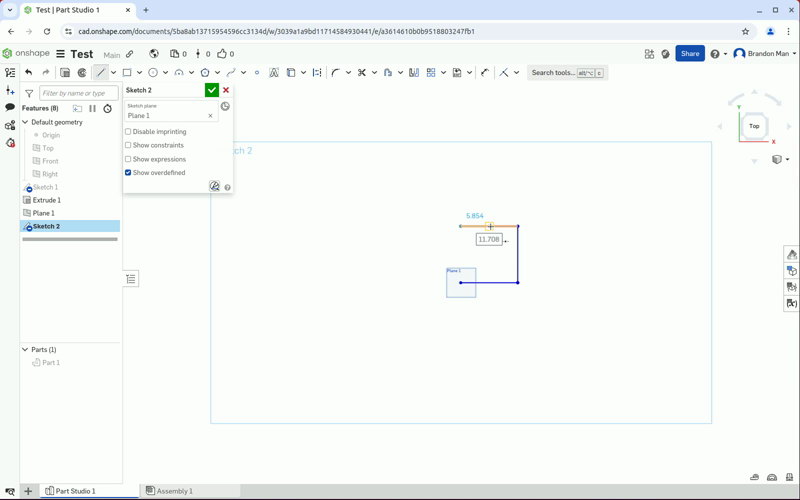
key_down(shift)
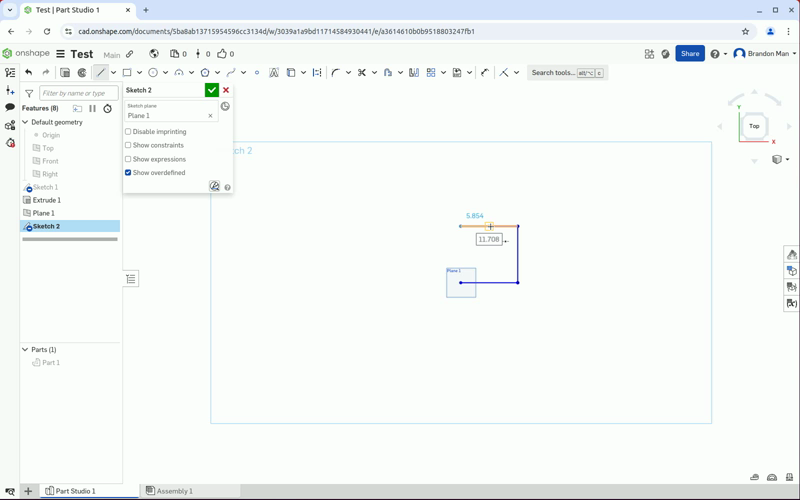
mouse_move(460, 282)
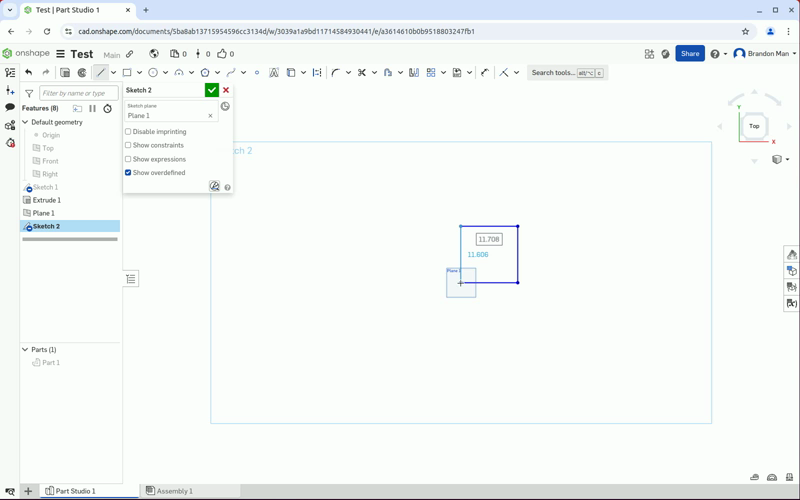
key_up(shift)
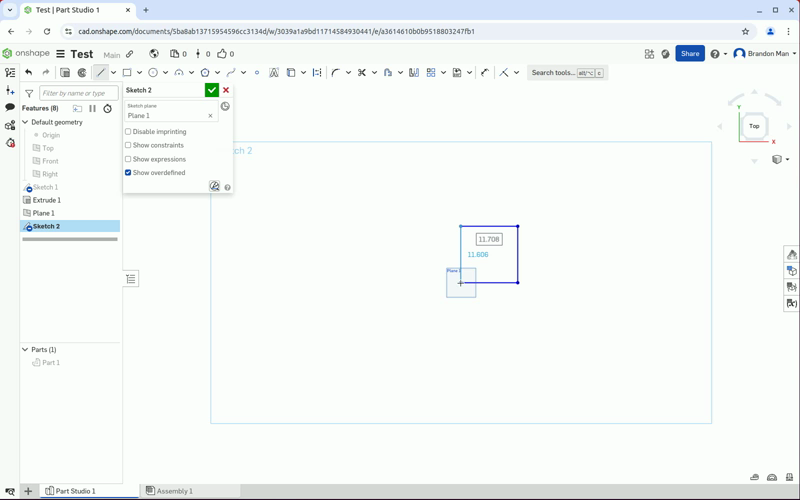
click(460, 282)
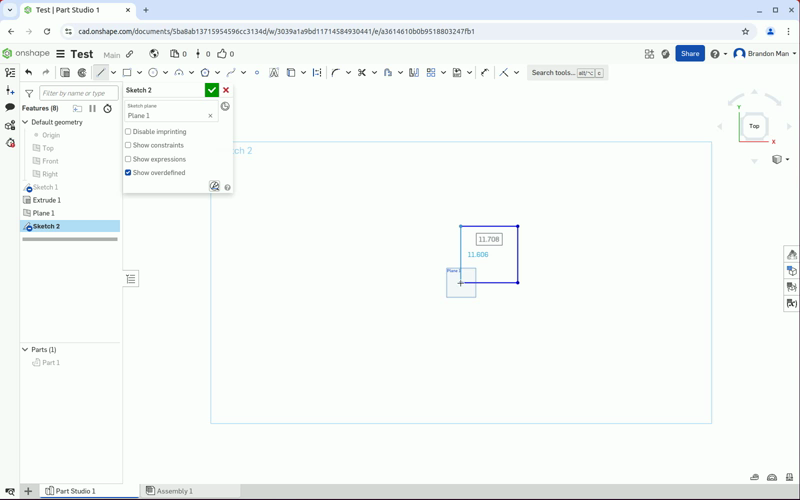
key(esc)
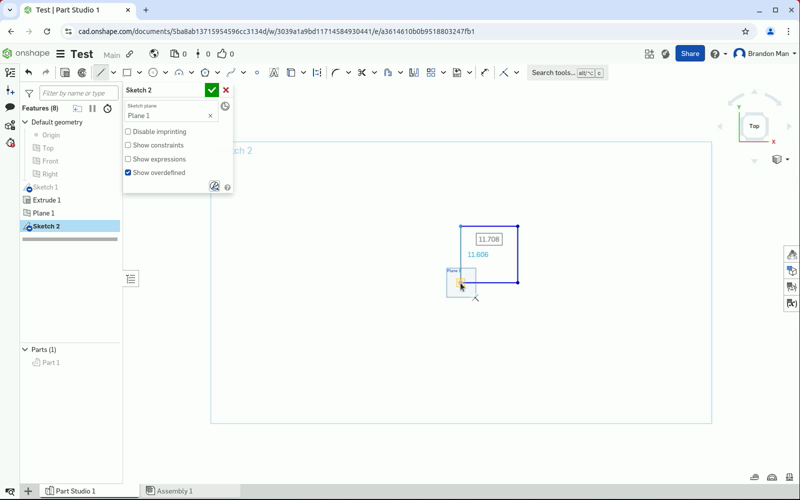
mouse_move(512, 274)
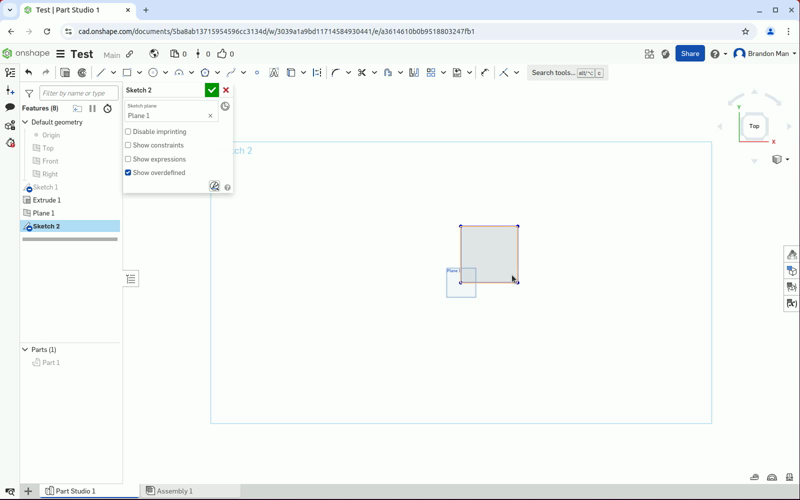
click(512, 274)
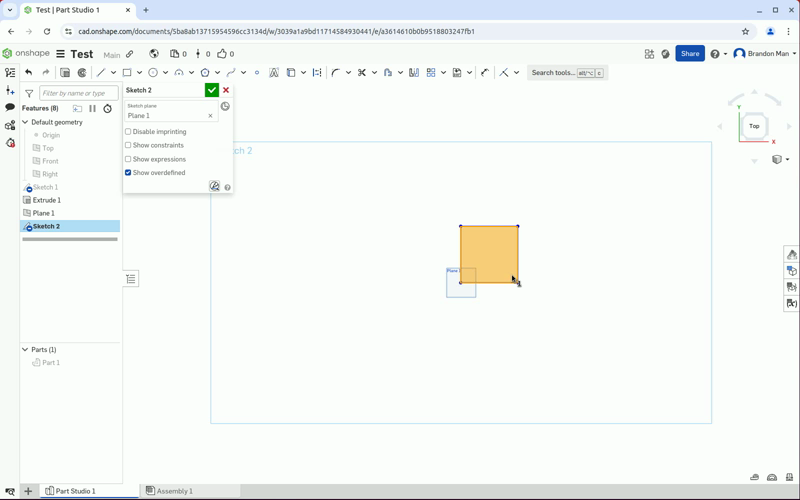
mouse_move(73, 352)
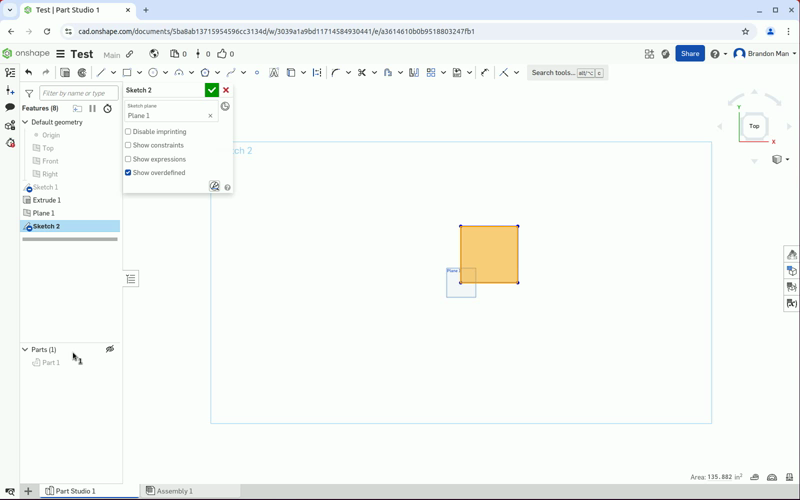
key(shift+y)
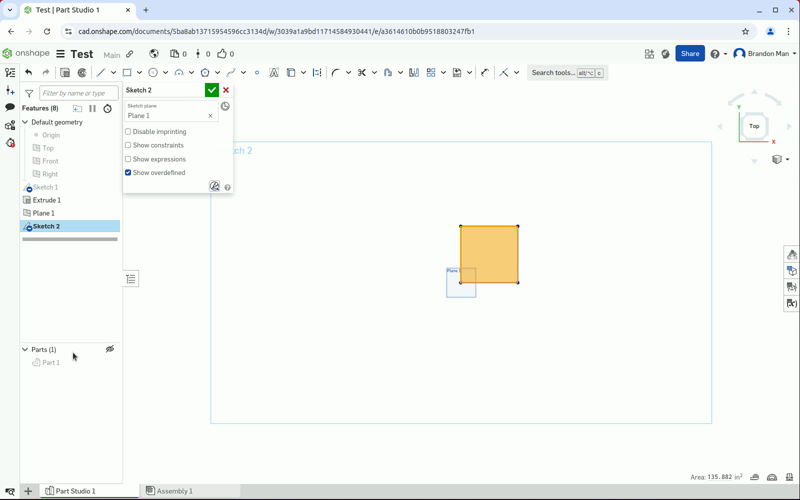
key(shift+e)
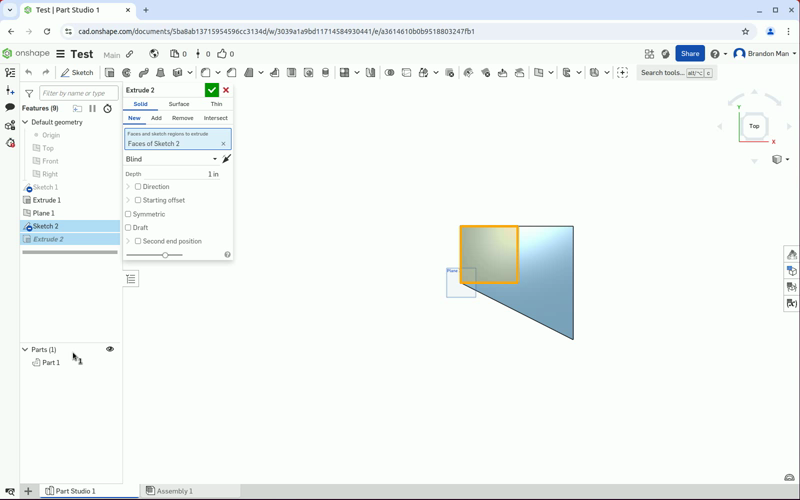
mouse_move(143, 106)
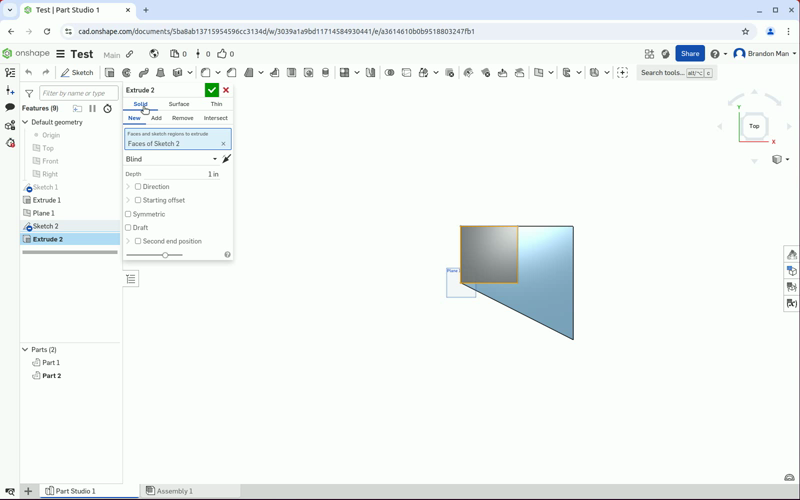
click(143, 106)
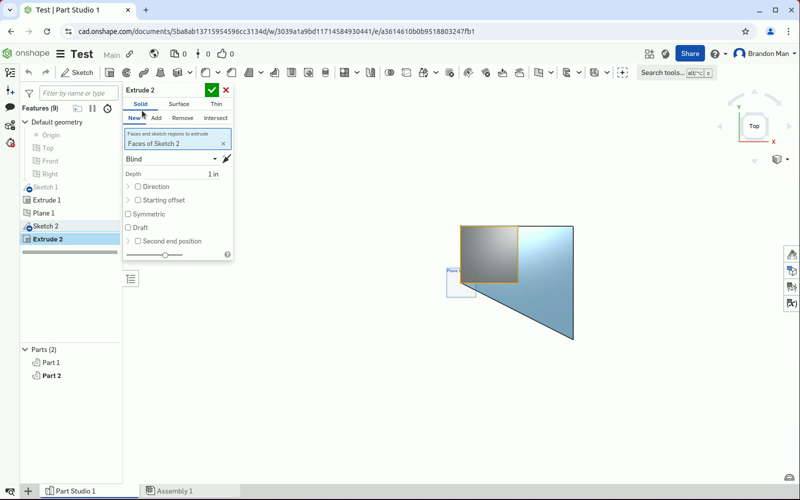
mouse_move(137, 120)
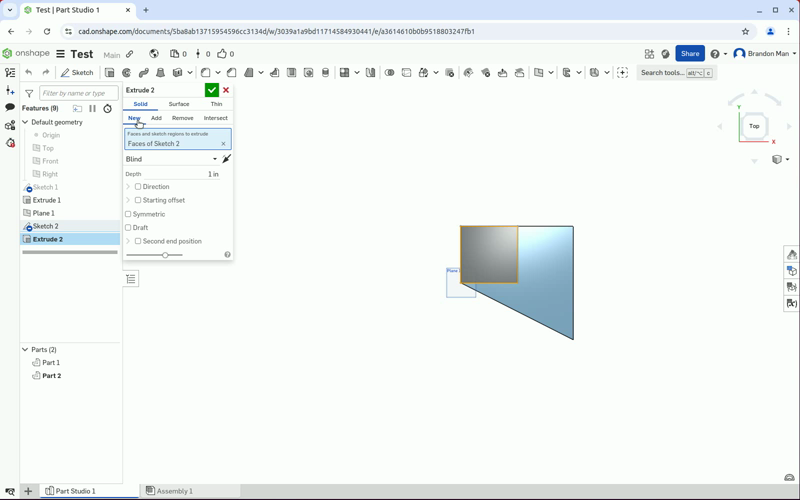
click(137, 120)
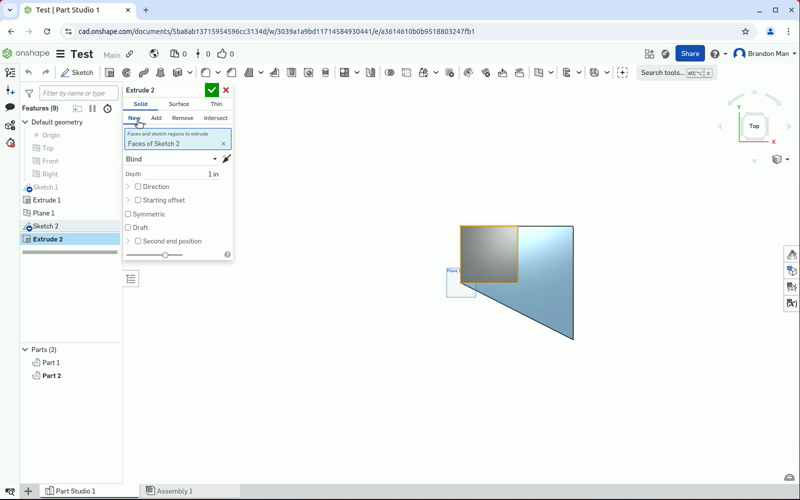
key(tab, 4)
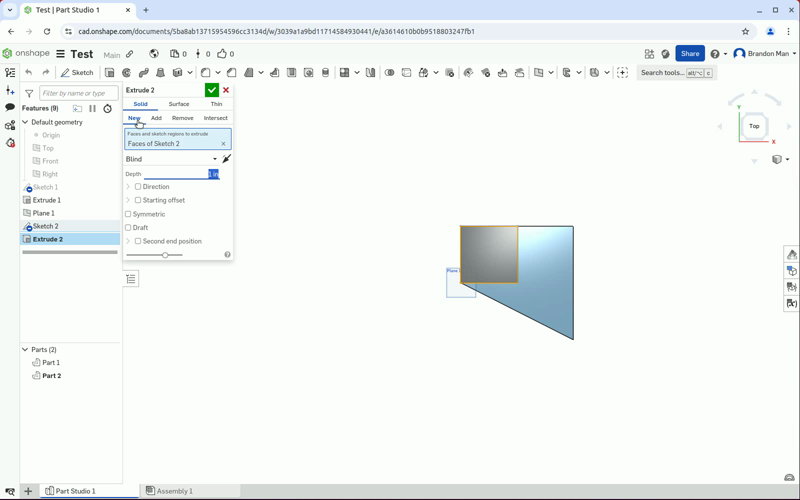
text(11.554)
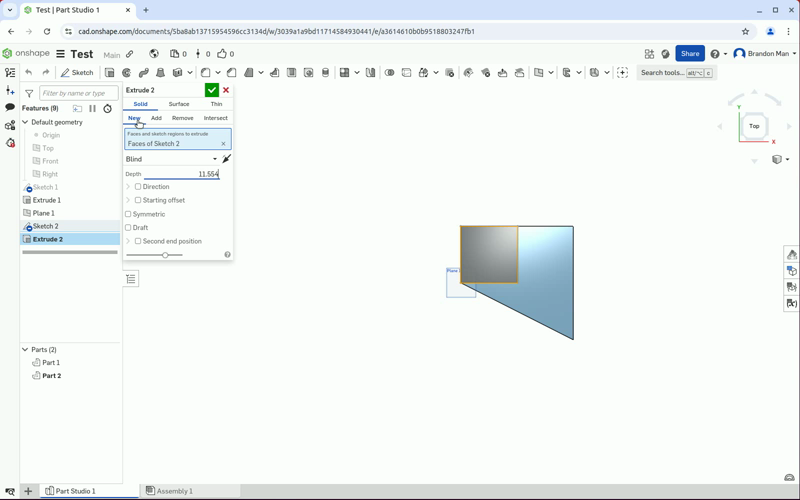
key(enter)
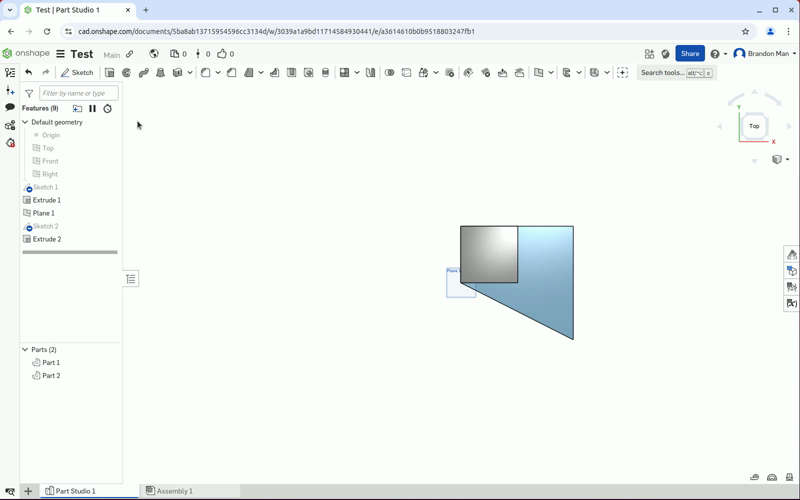
key(shift+h)
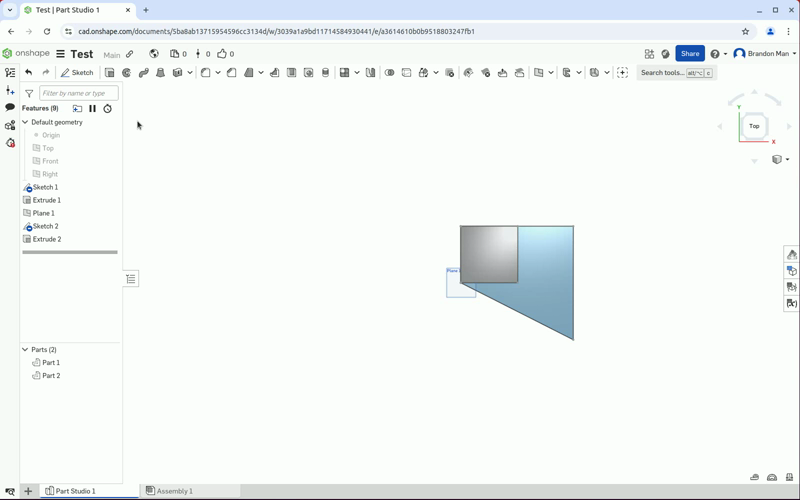
key(shift+h)
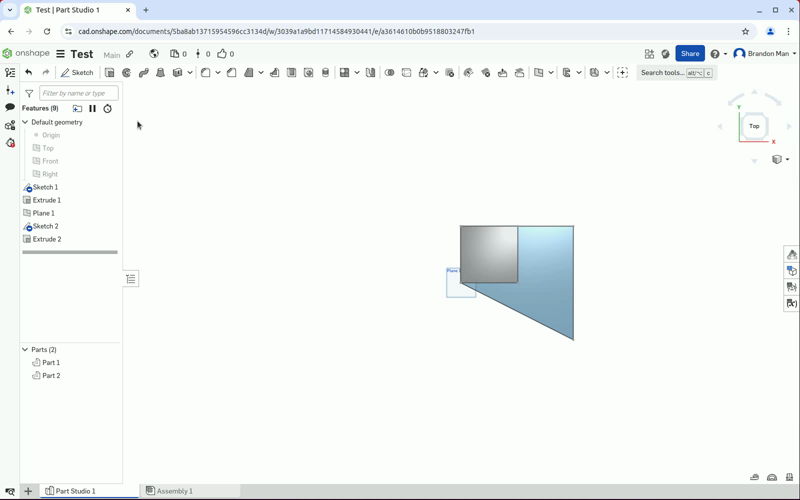
key(shift+7)
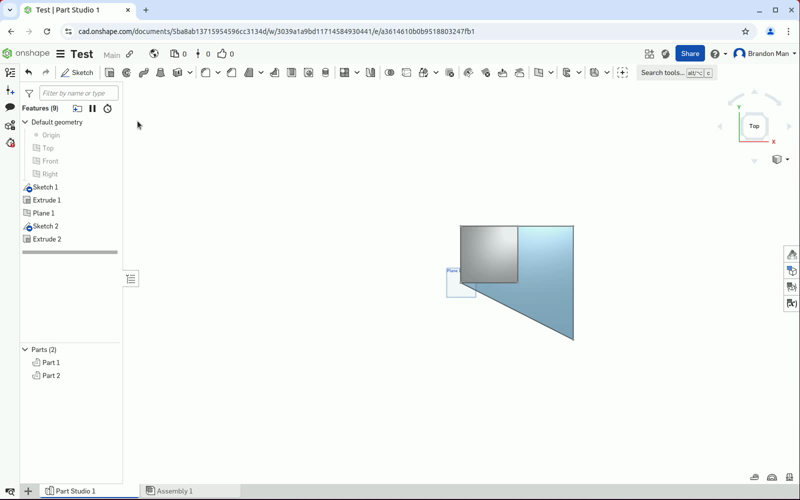
key(up, 3)
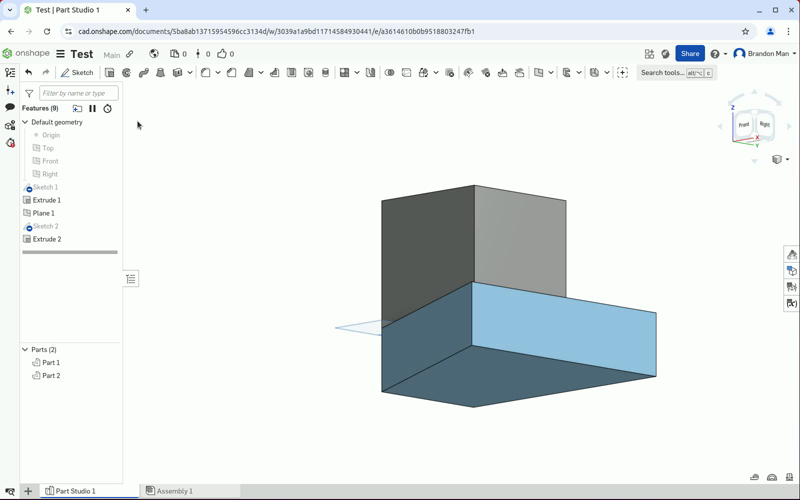
key(left, 3)
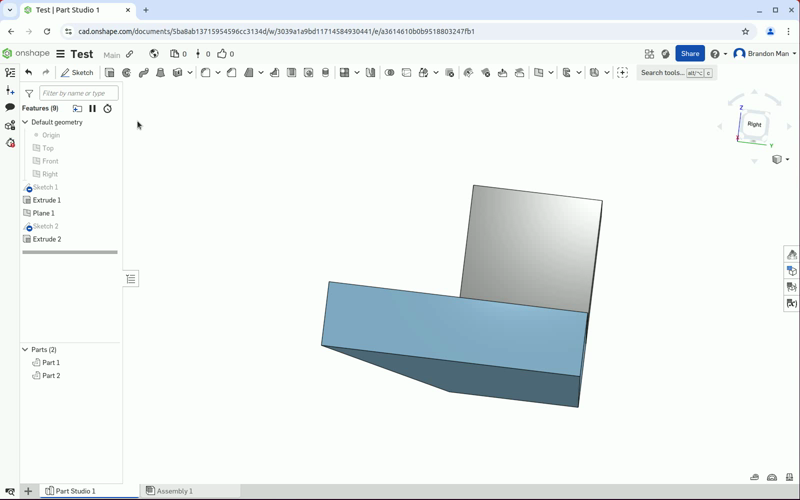
key(right, 3)
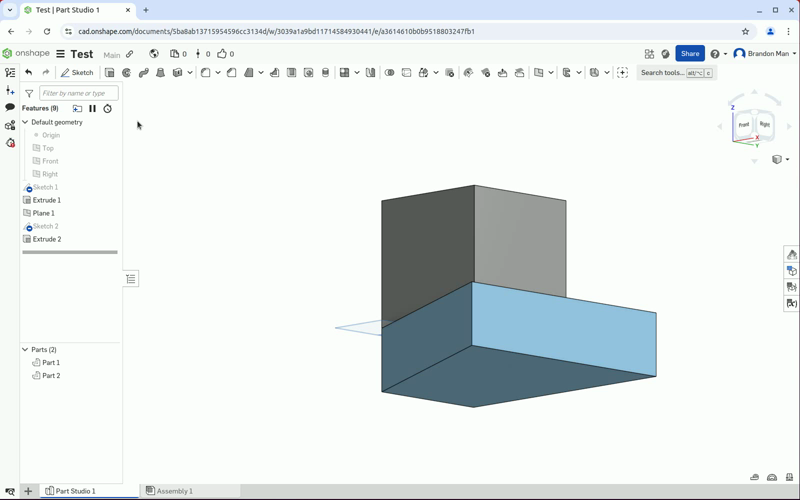
key(down, 3)
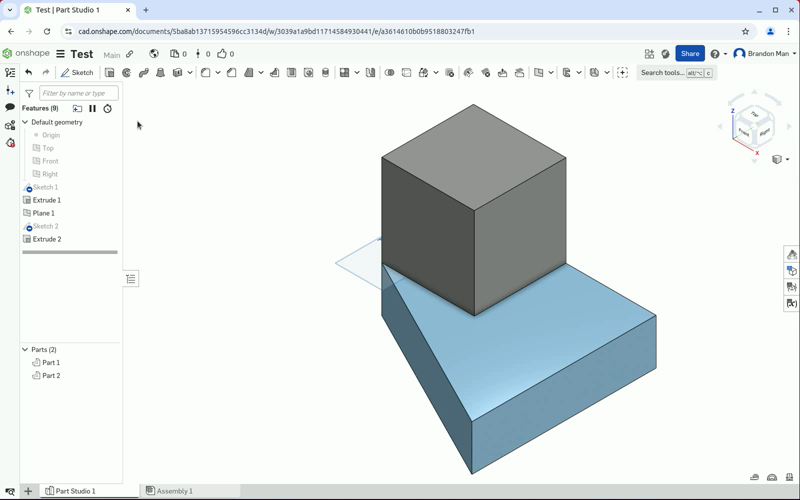
mouse_move(73, 189)
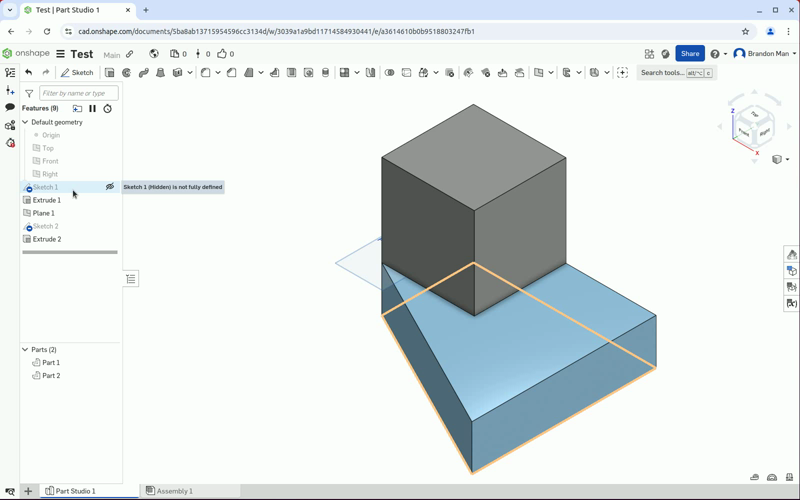
click(73, 189)